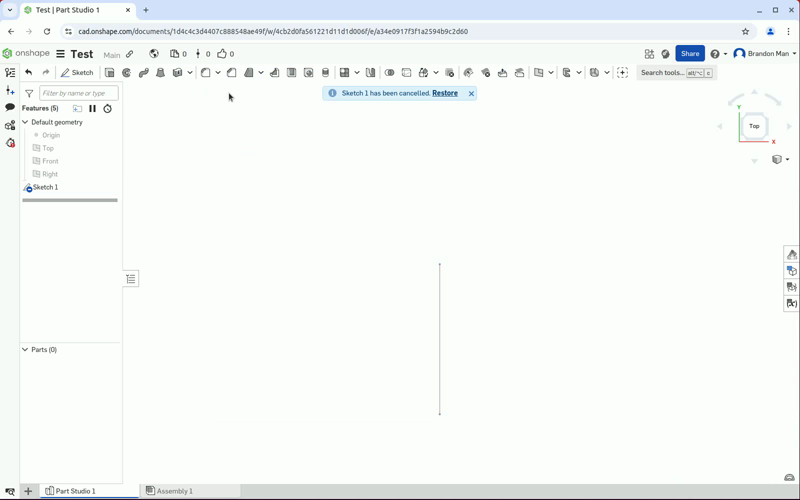
key(shift+h)
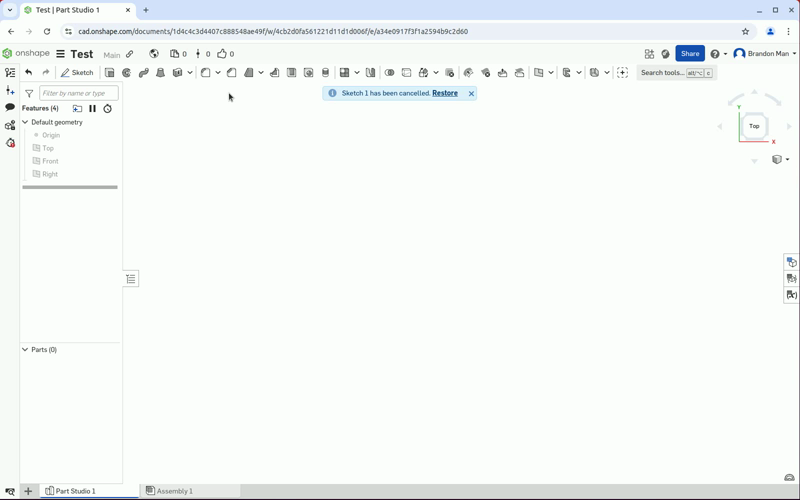
mouse_move(73, 352)
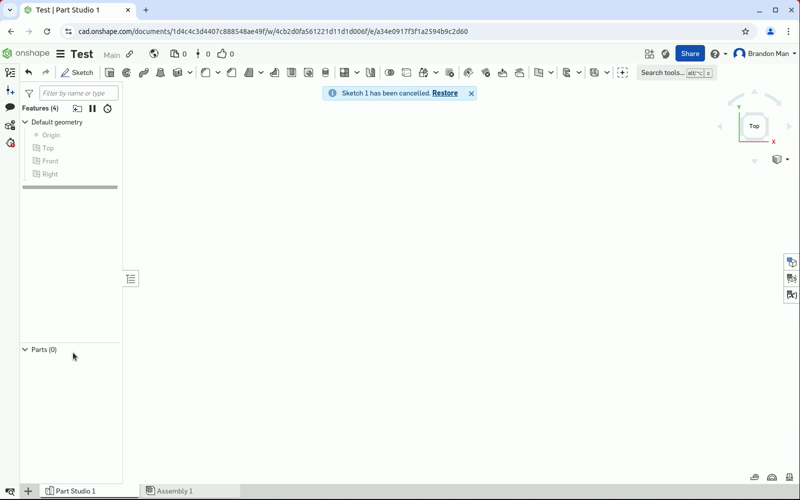
key(y)
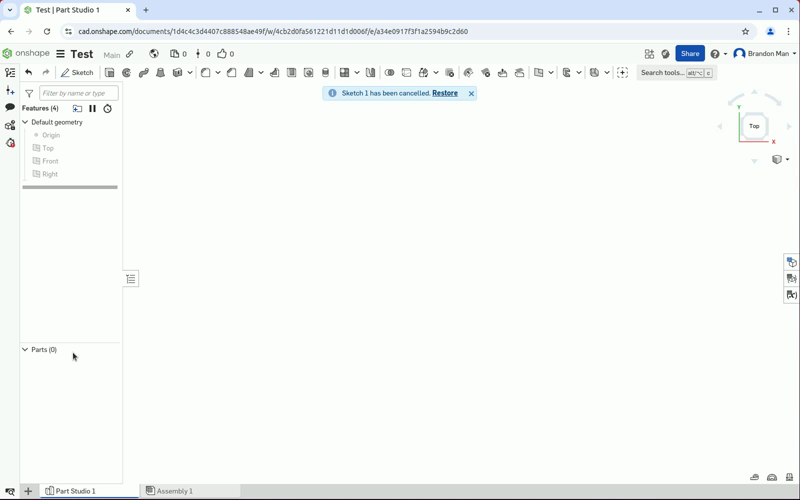
key(shift+p)
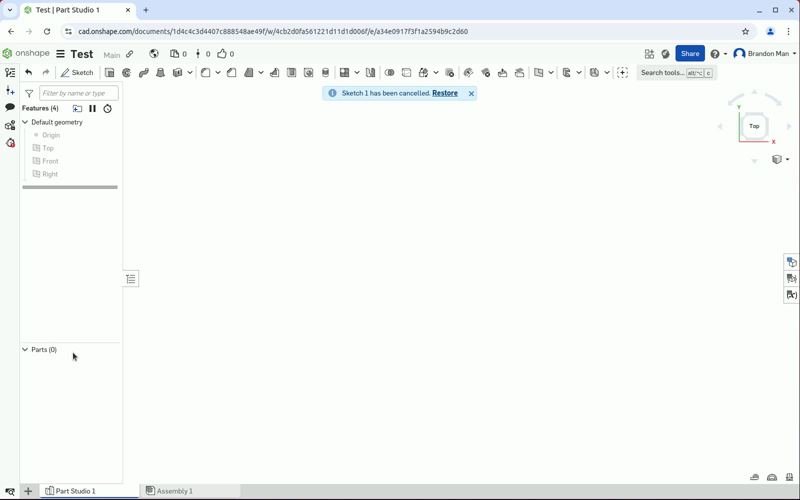
key(space)
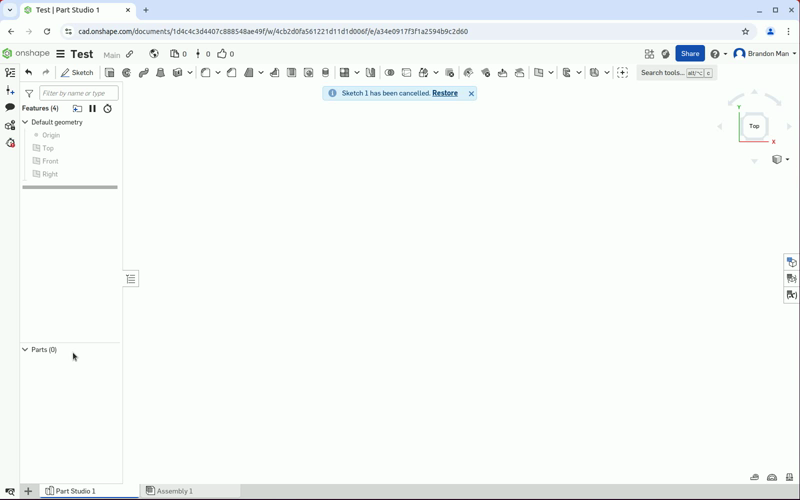
key_down(shift)
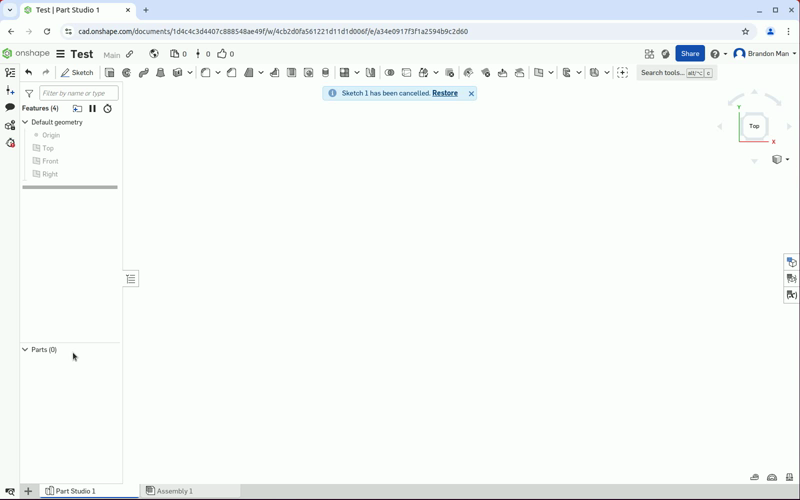
key(up)
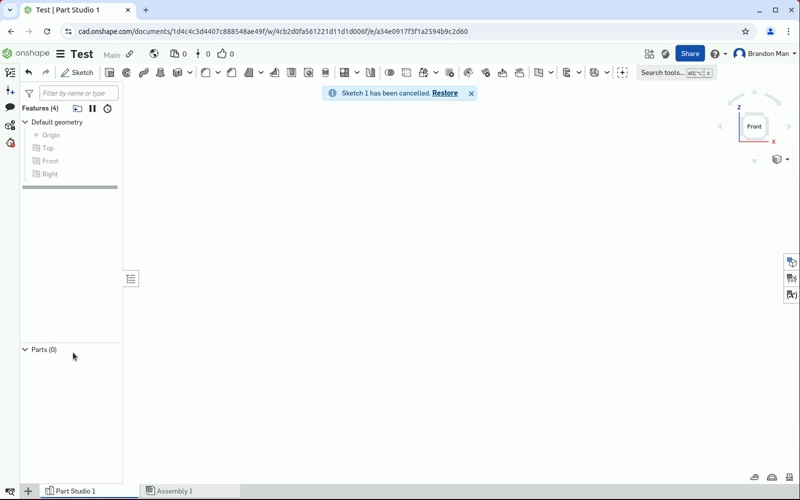
key_up(shift)
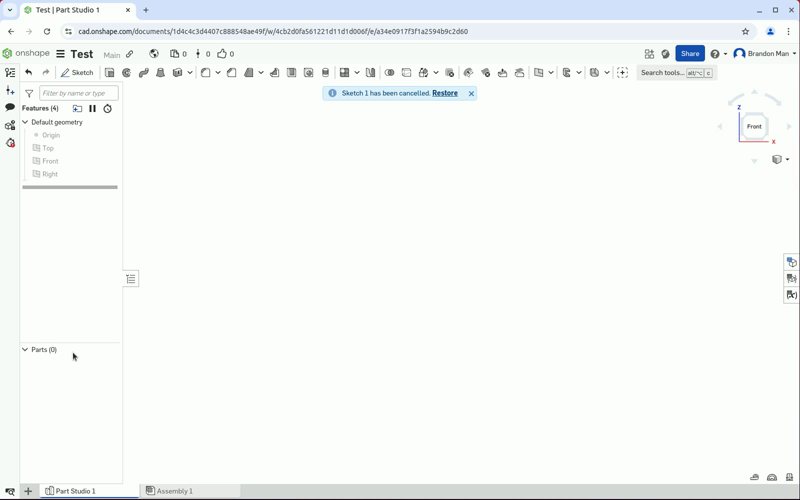
mouse_move(73, 352)
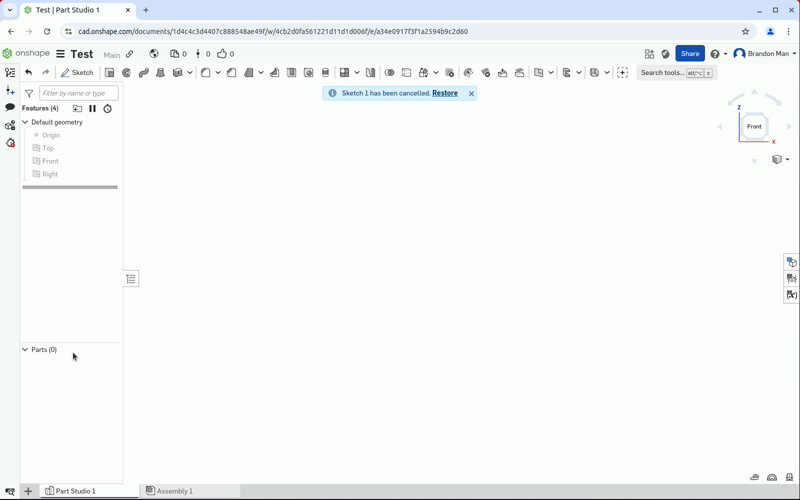
key(shift+y)
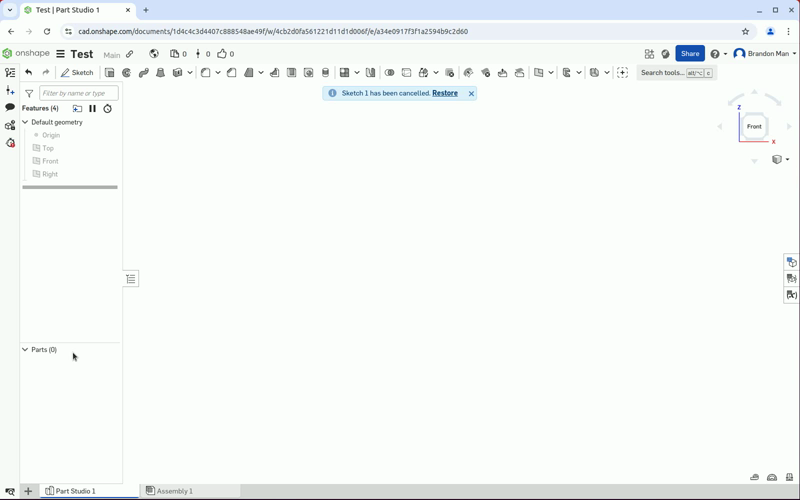
key(shift+s)
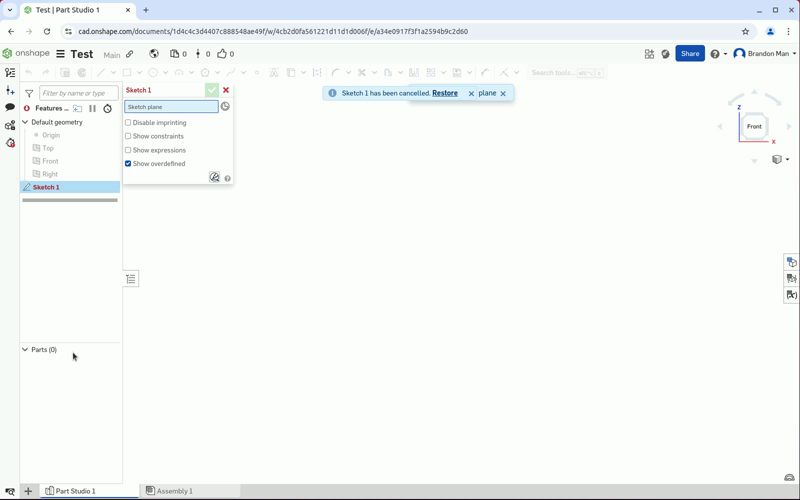
mouse_move(73, 163)
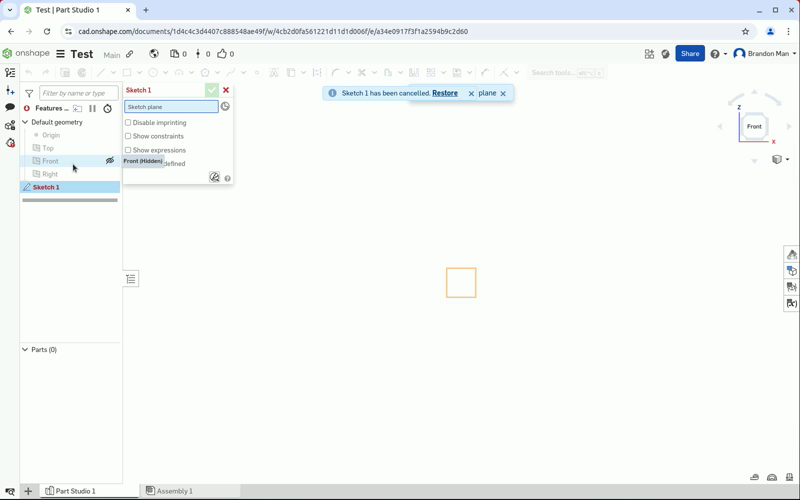
click(73, 163)
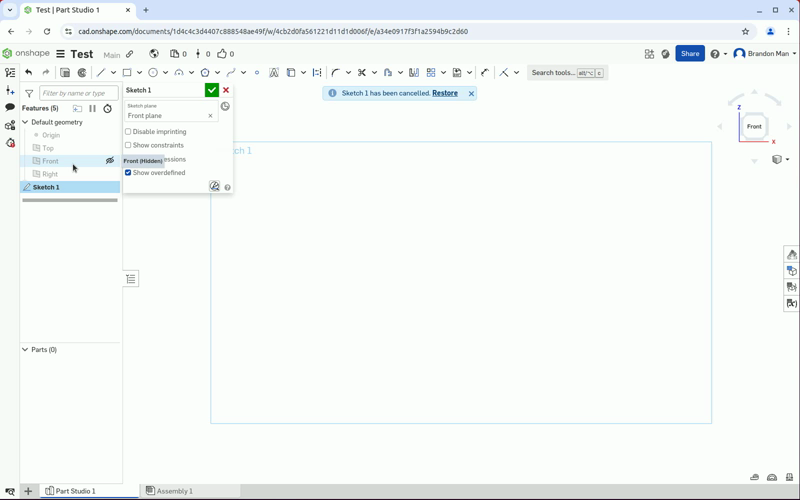
mouse_move(73, 352)
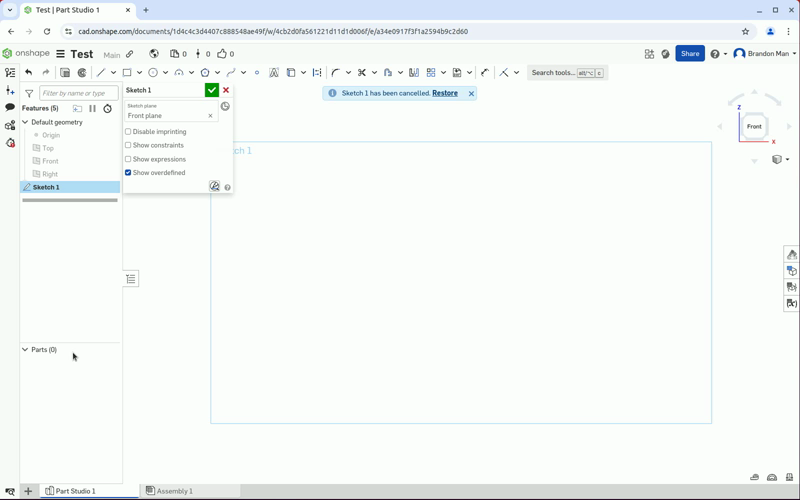
key(y)
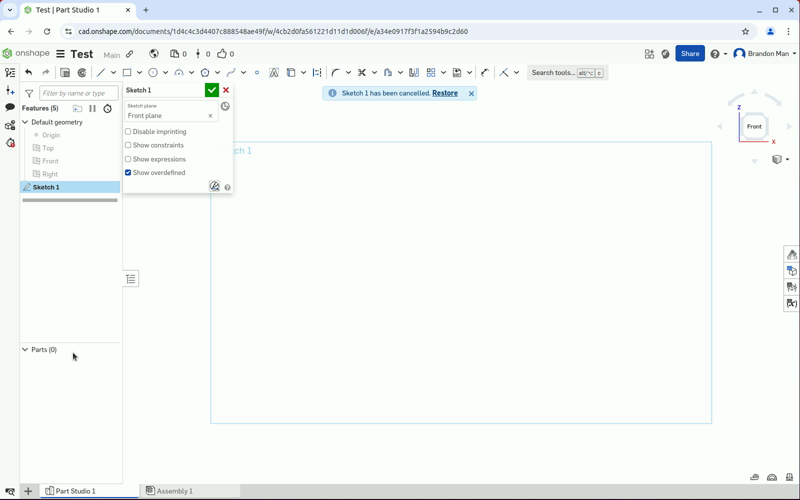
key(c)
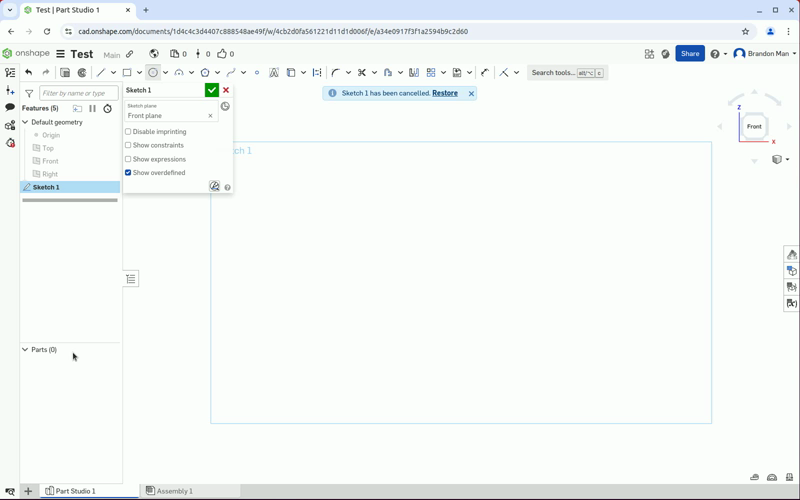
key_down(shift)
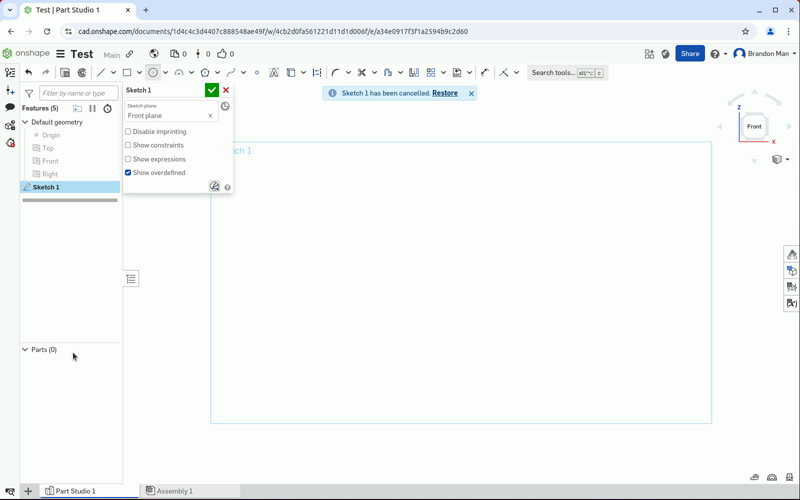
mouse_move(391, 282)
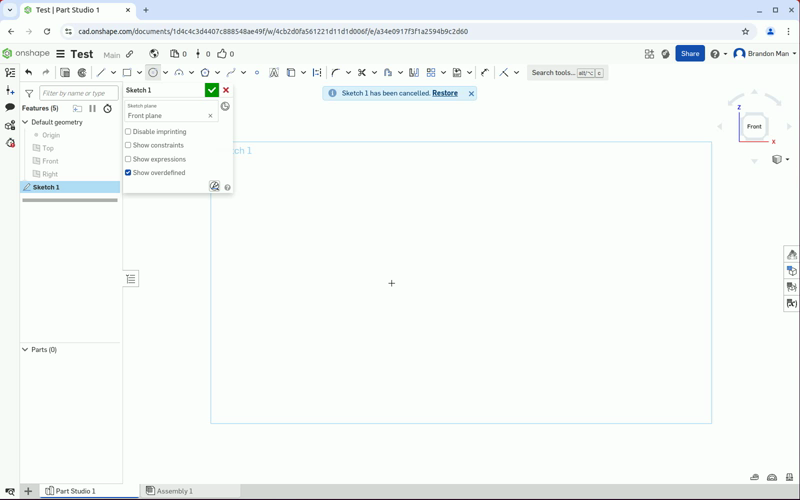
click(391, 282)
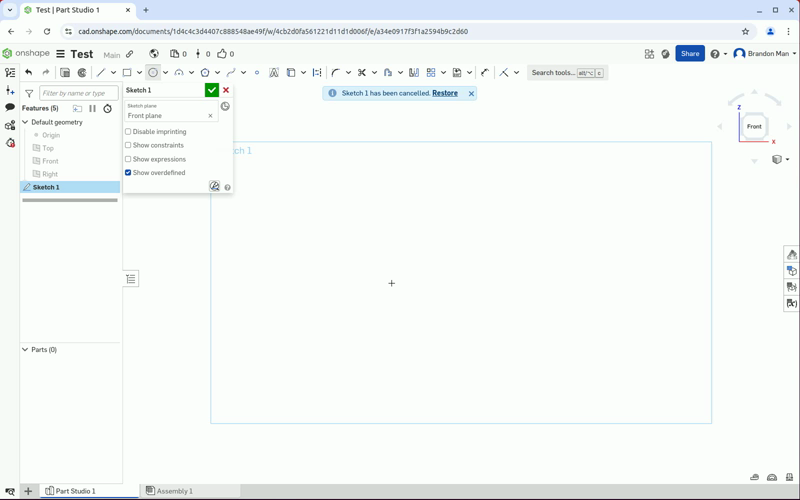
key_up(shift)
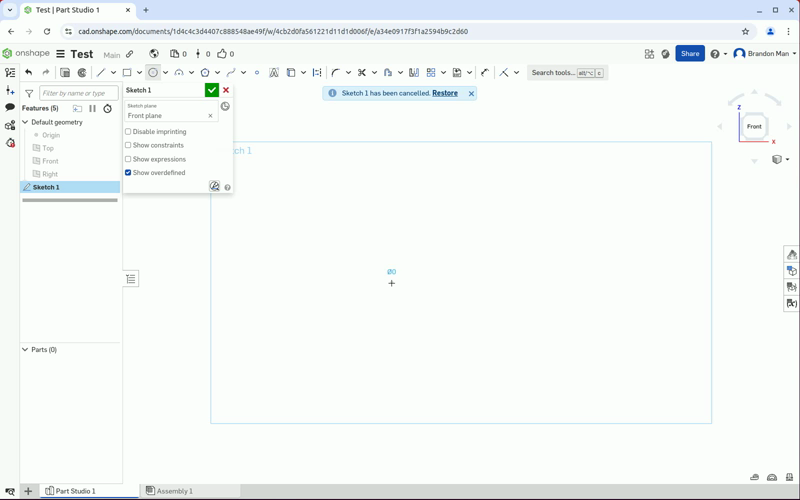
mouse_move(435, 282)
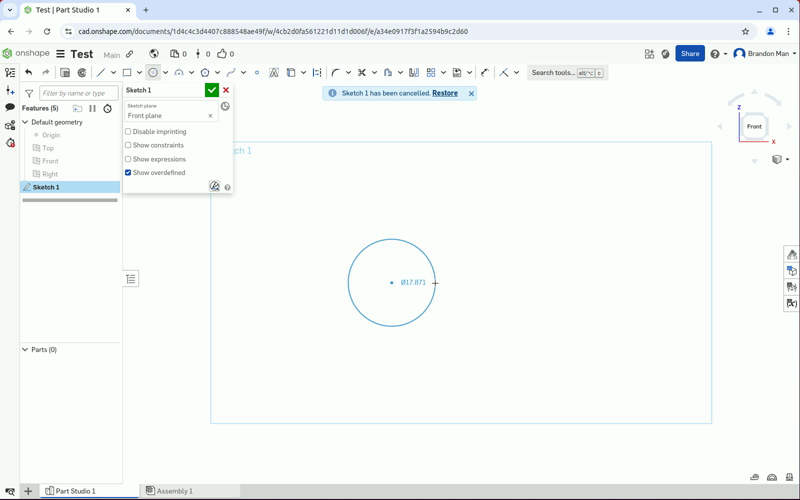
click(435, 282)
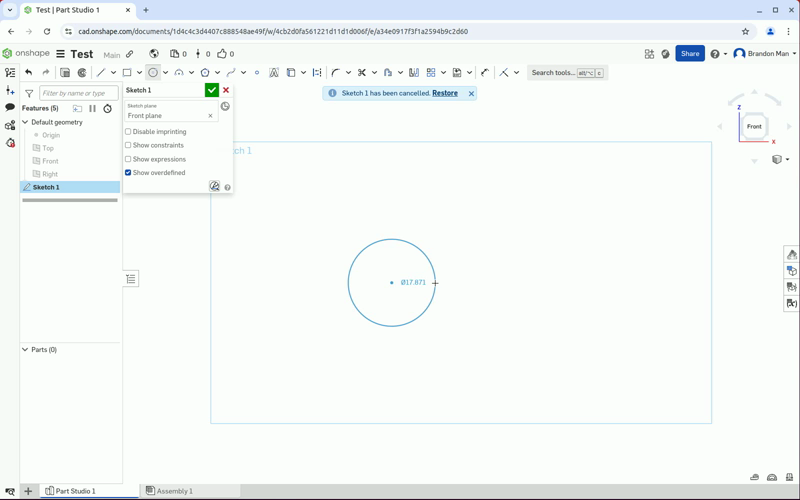
key(esc)
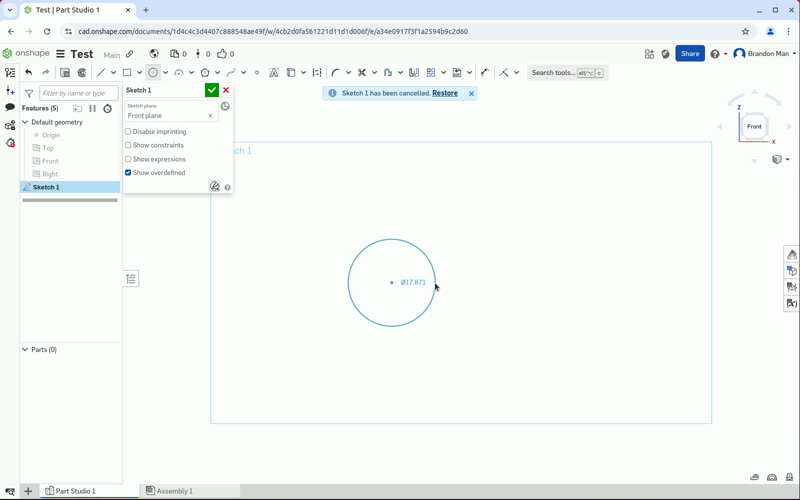
key(c)
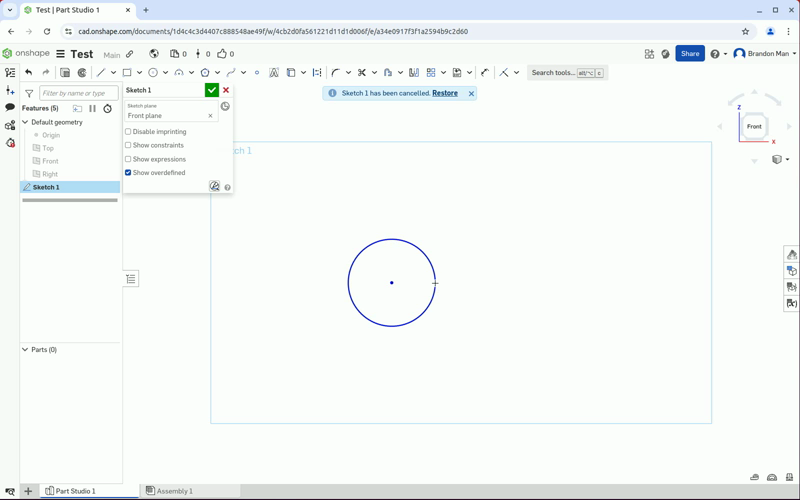
key_down(shift)
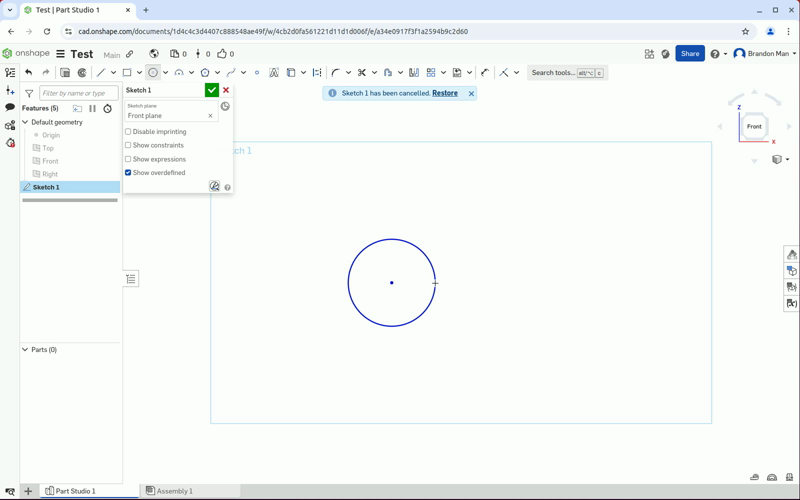
mouse_move(391, 282)
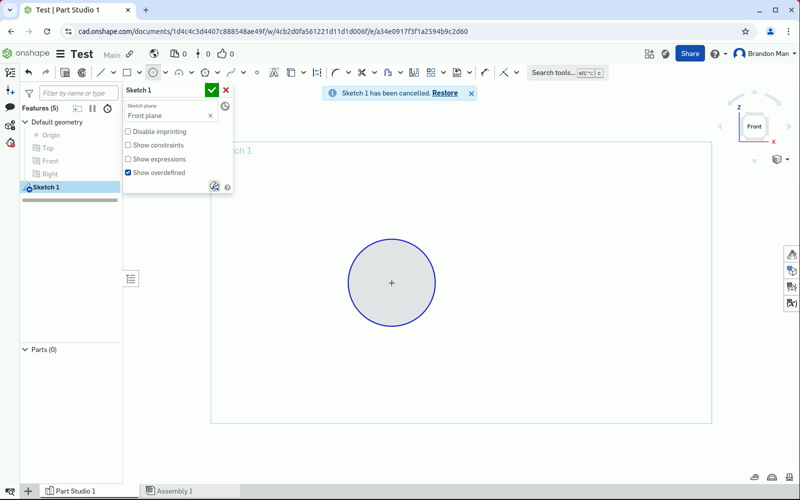
click(391, 282)
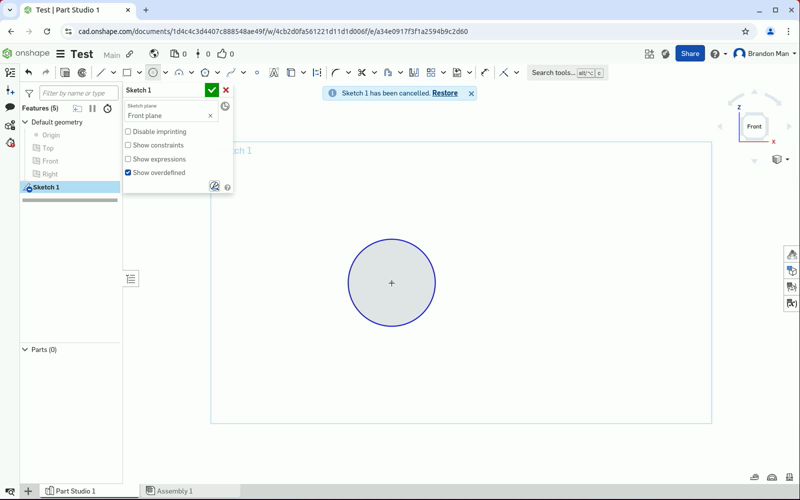
key_up(shift)
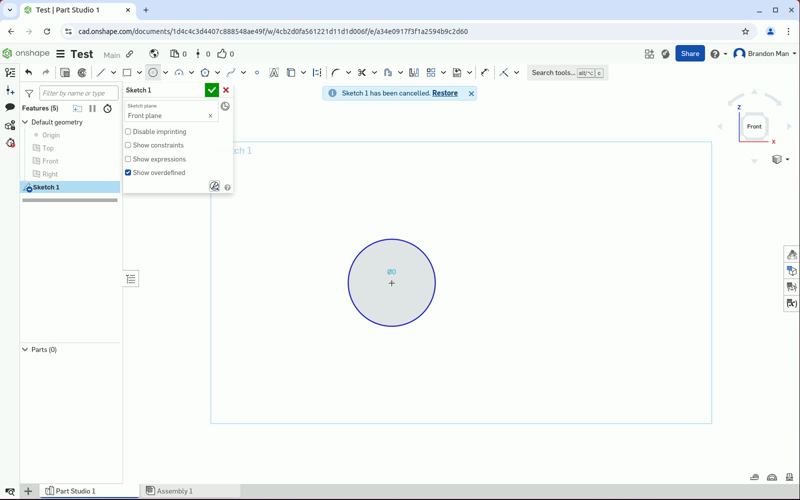
mouse_move(427, 282)
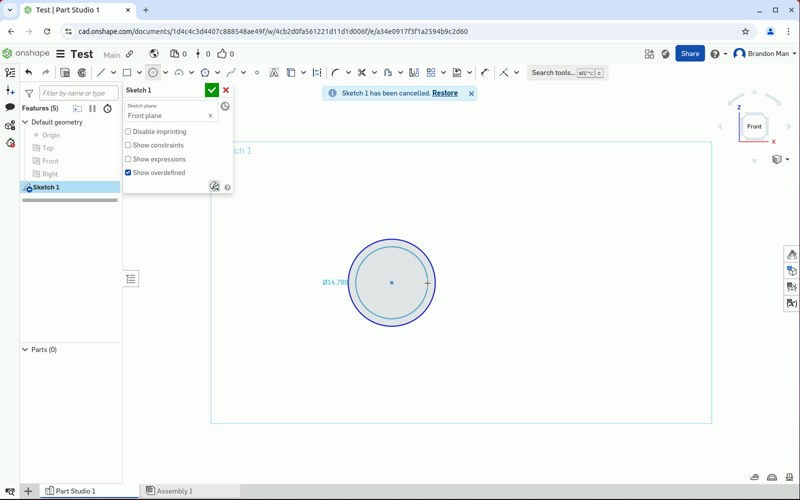
click(427, 282)
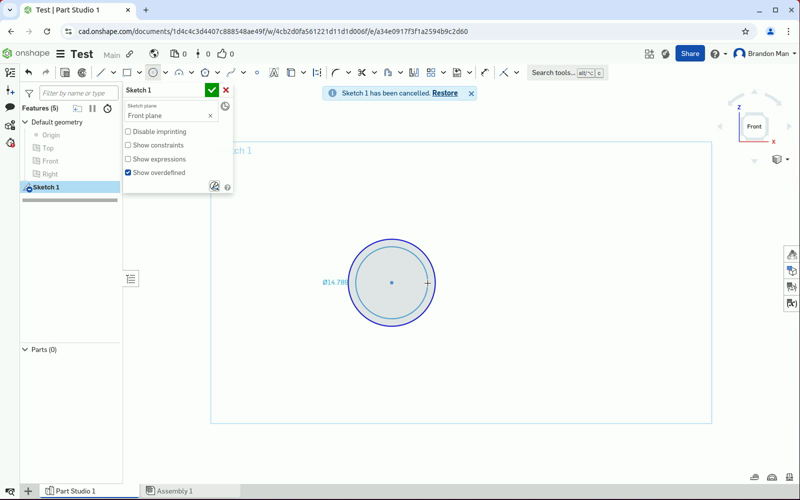
key(esc)
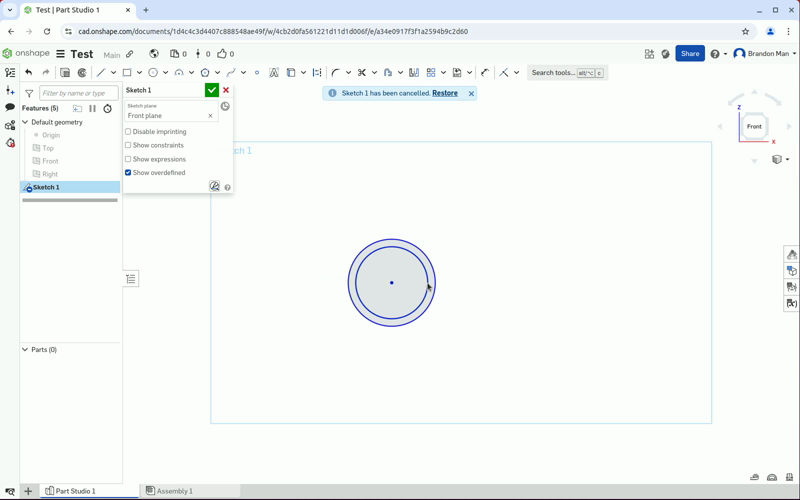
mouse_move(430, 265)
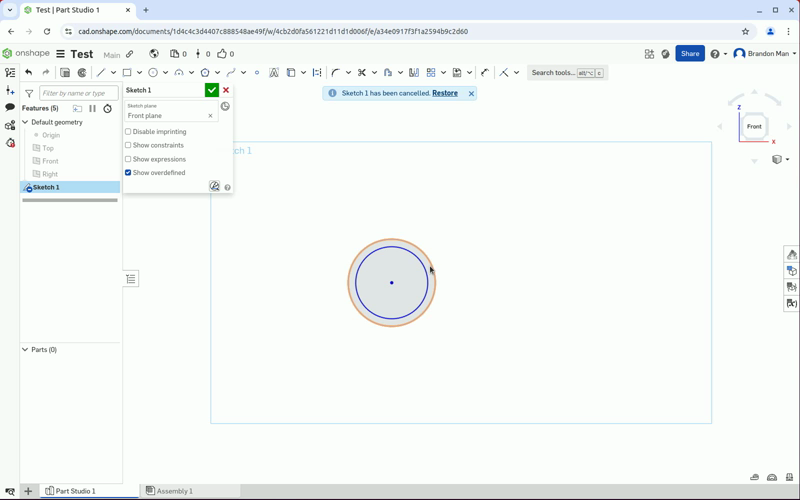
click(430, 265)
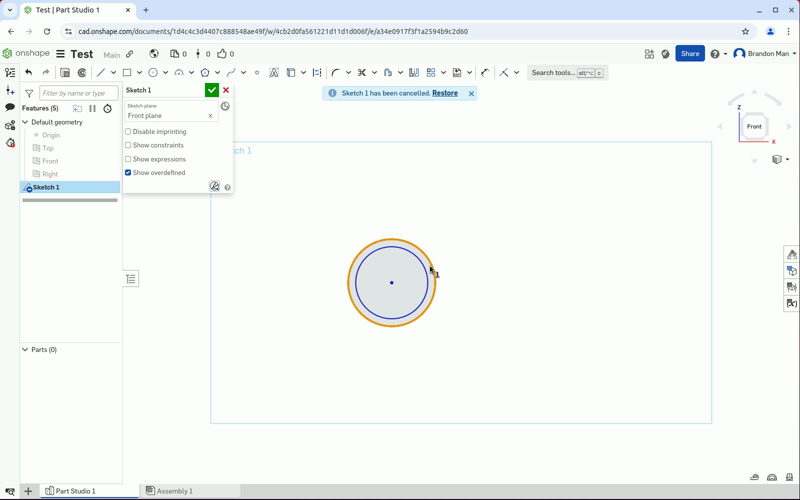
mouse_move(73, 352)
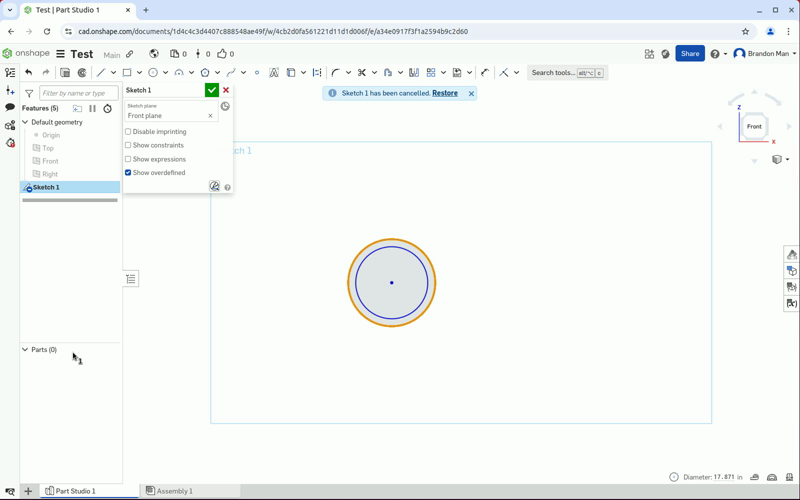
key(shift+y)
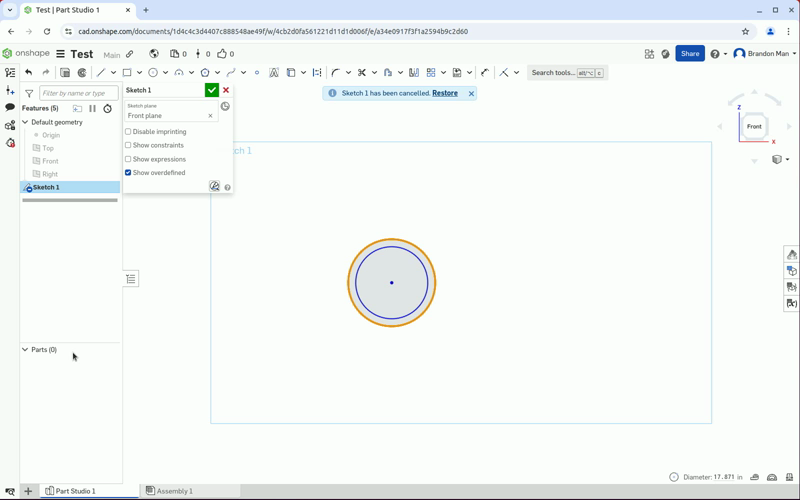
key(shift+e)
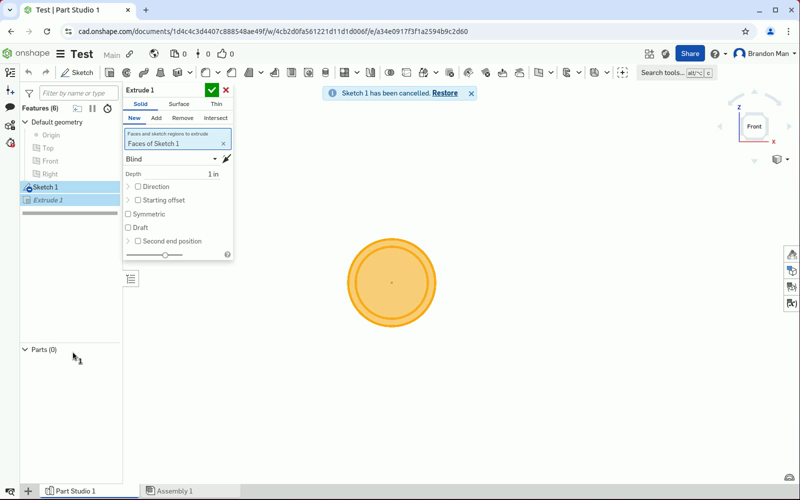
mouse_move(143, 106)
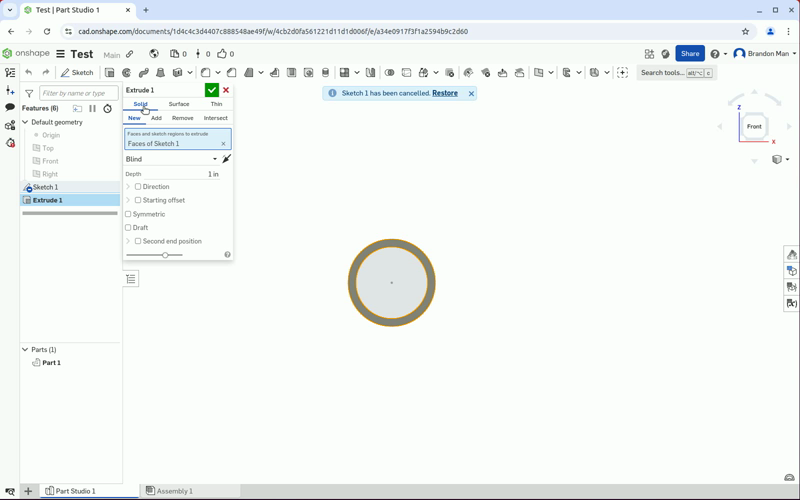
click(143, 106)
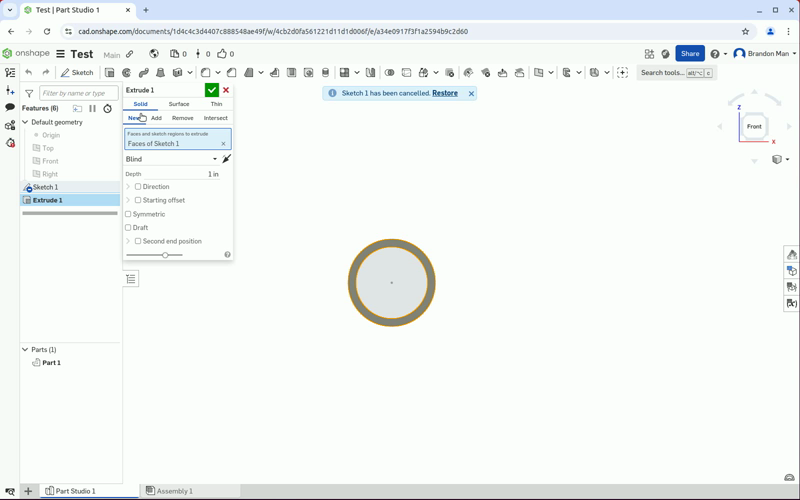
mouse_move(137, 120)
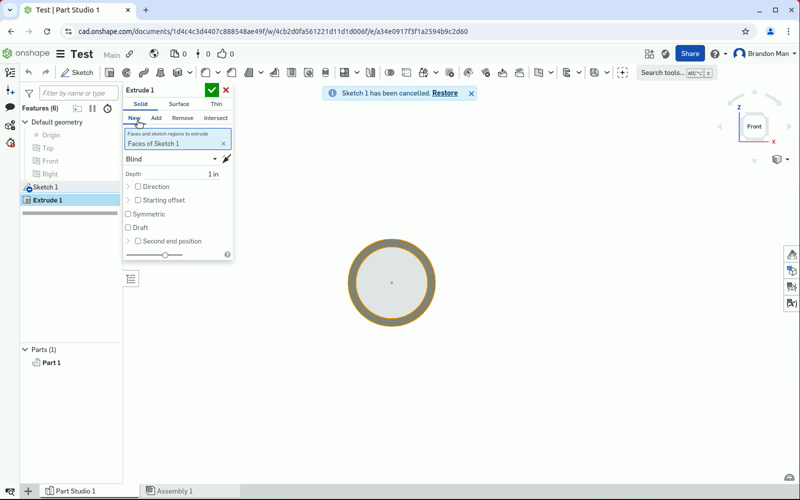
click(137, 120)
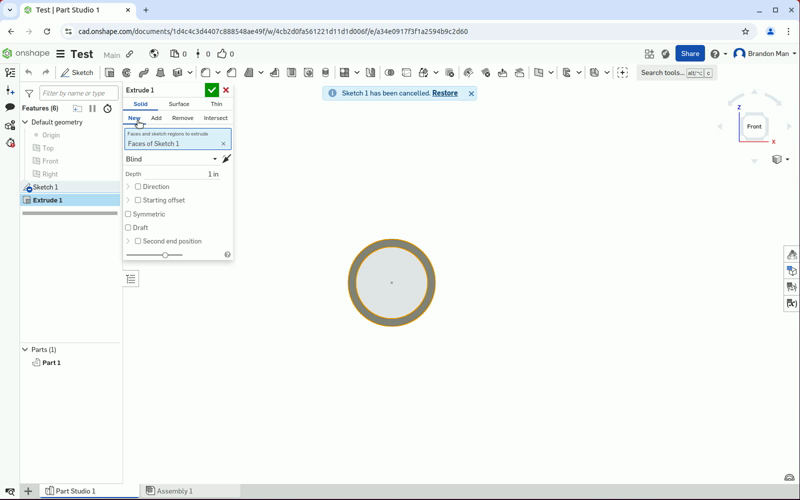
key(tab, 4)
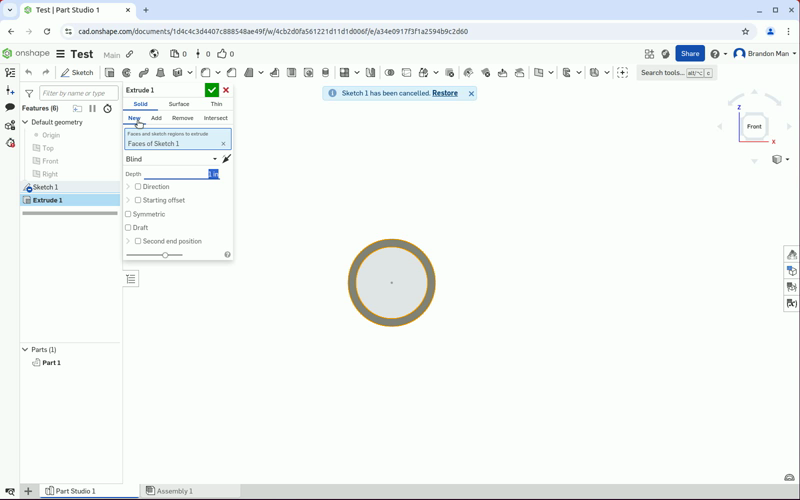
text(7.462)
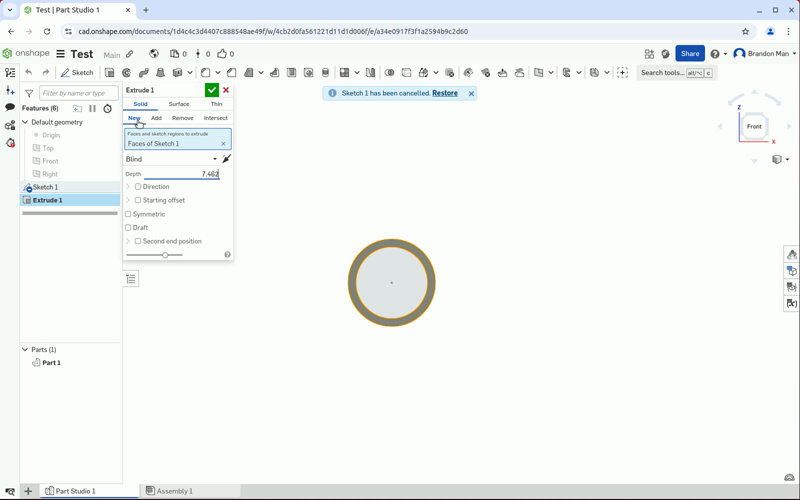
key(enter)
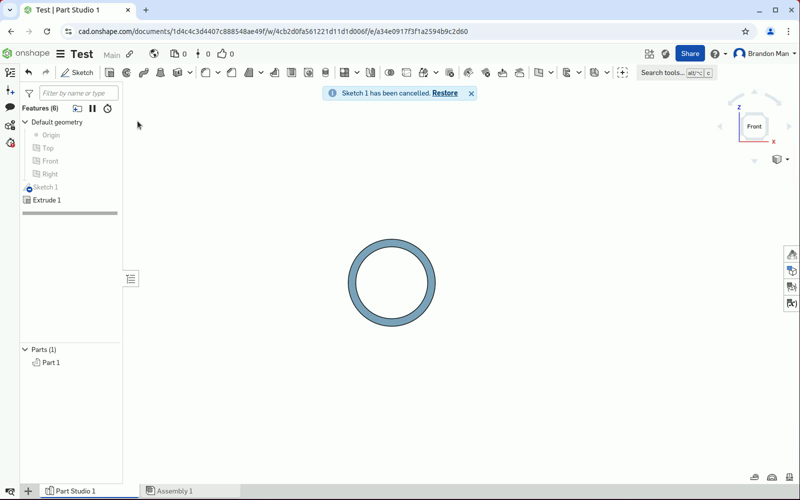
key(shift+h)
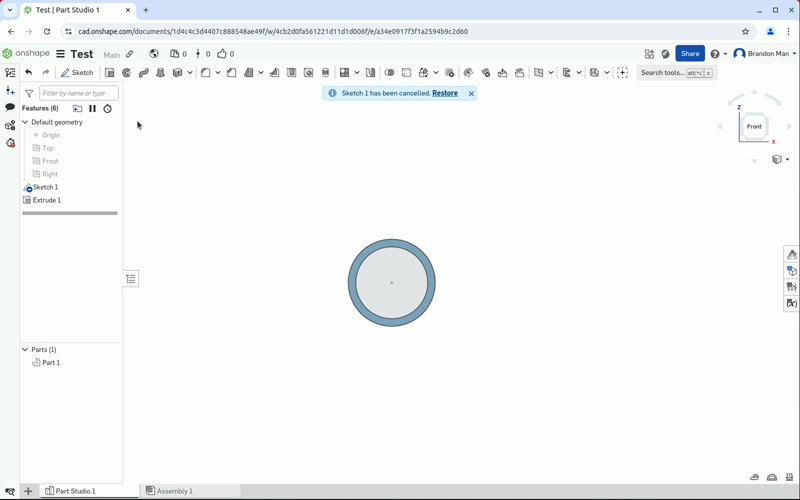
key(shift+h)
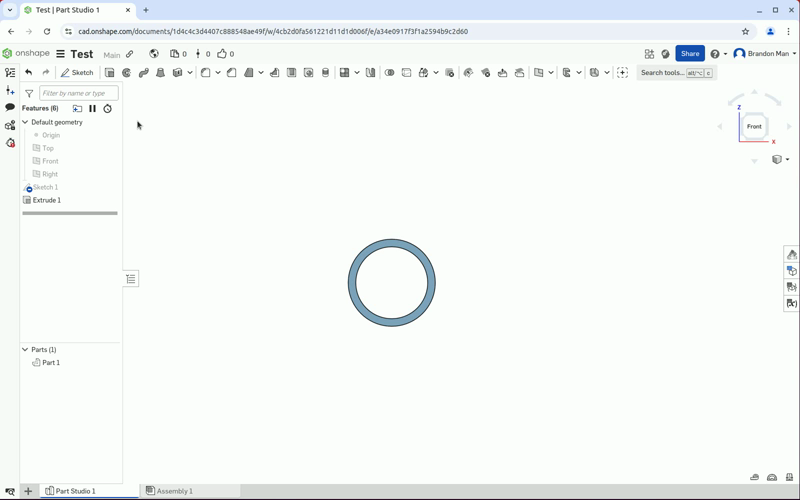
mouse_move(73, 189)
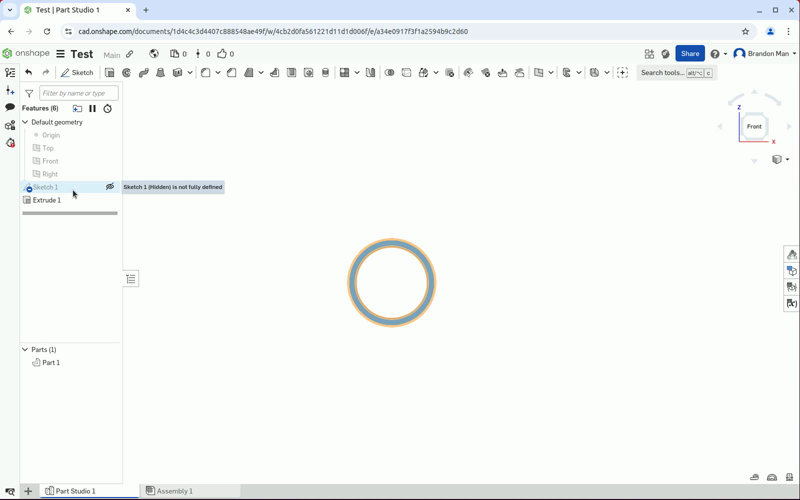
click(73, 189)
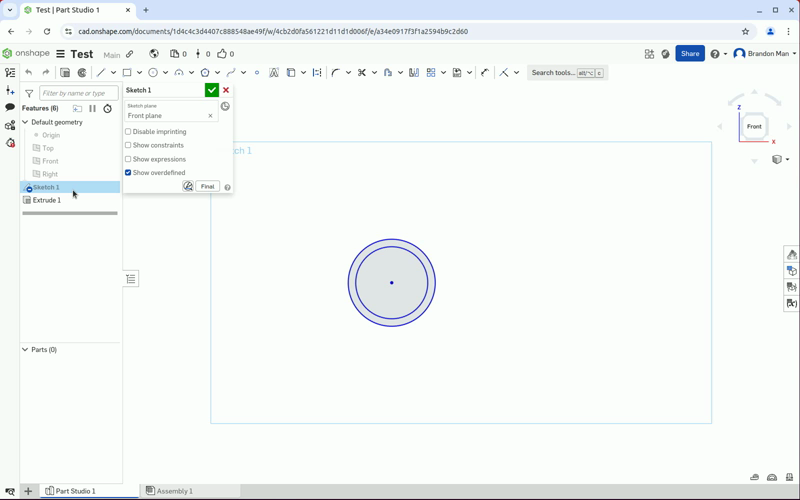
mouse_move(229, 92)
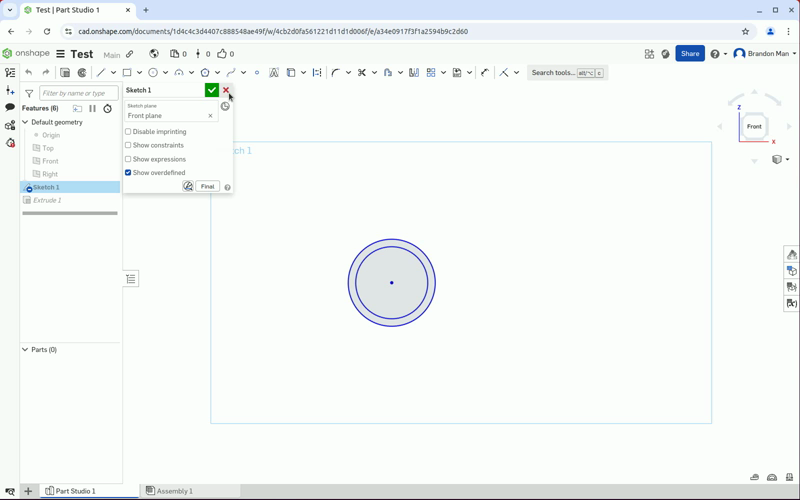
click(229, 92)
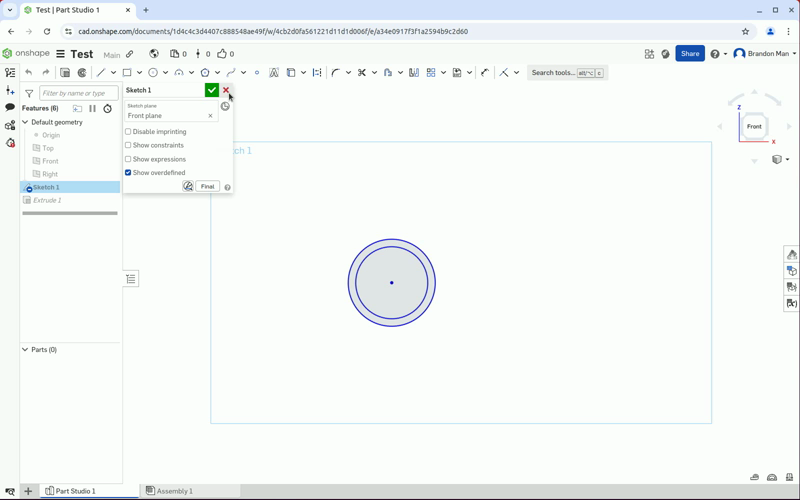
key(shift+s)
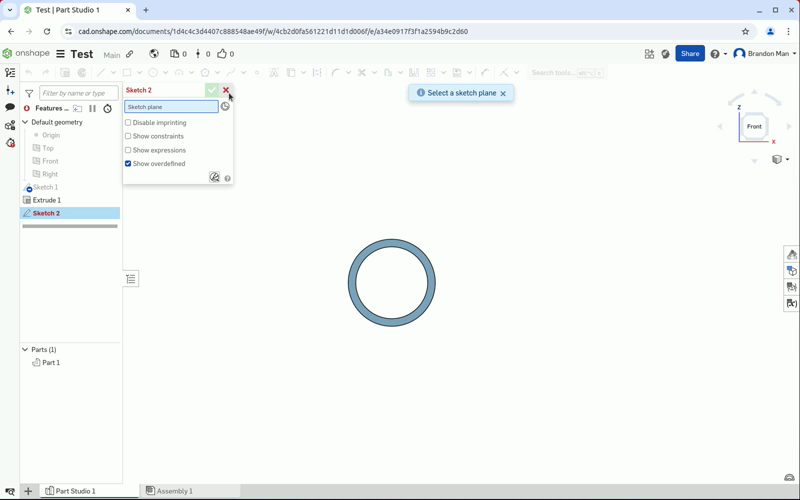
mouse_move(73, 163)
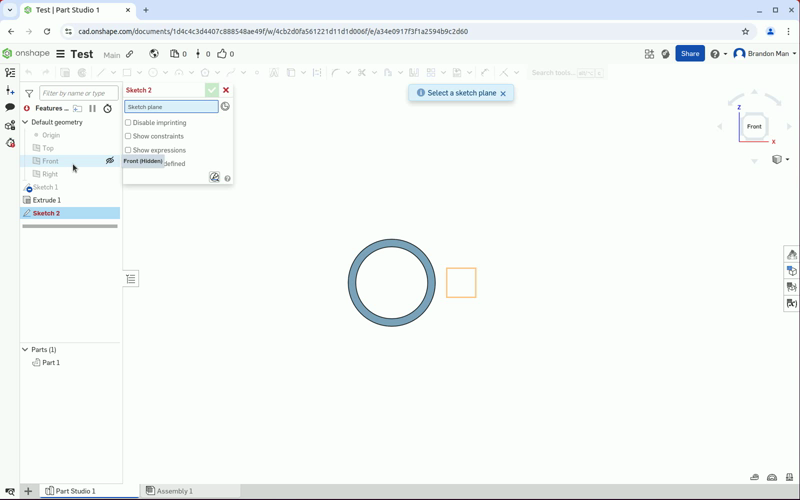
click(73, 163)
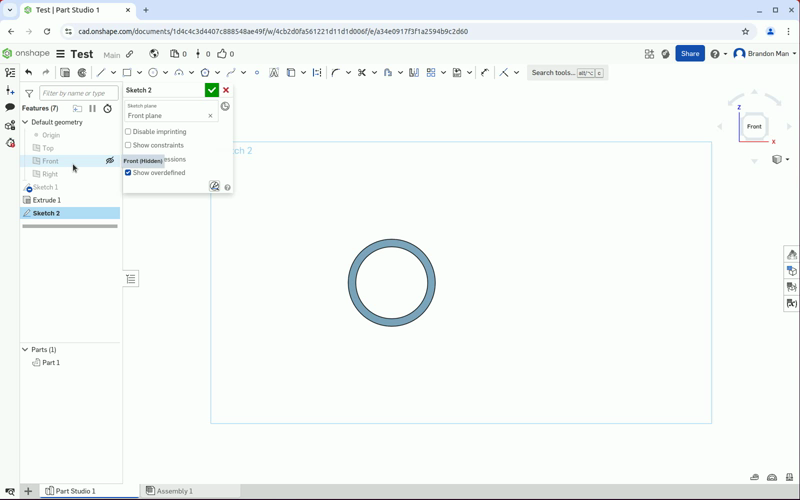
mouse_move(73, 352)
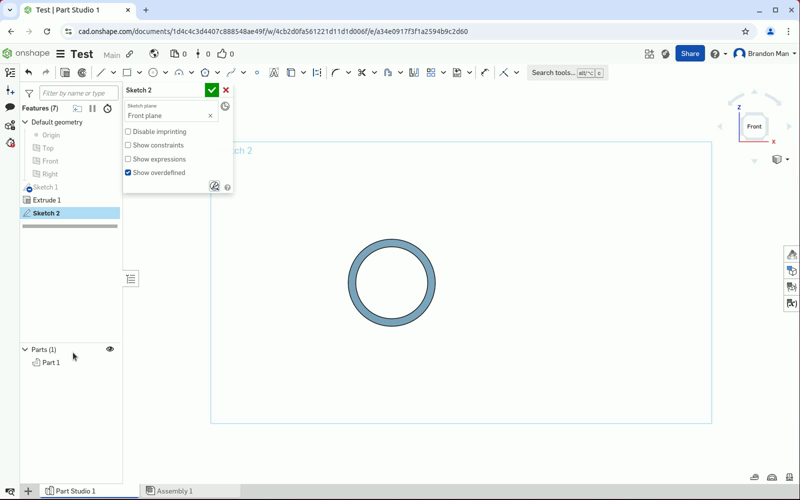
key(y)
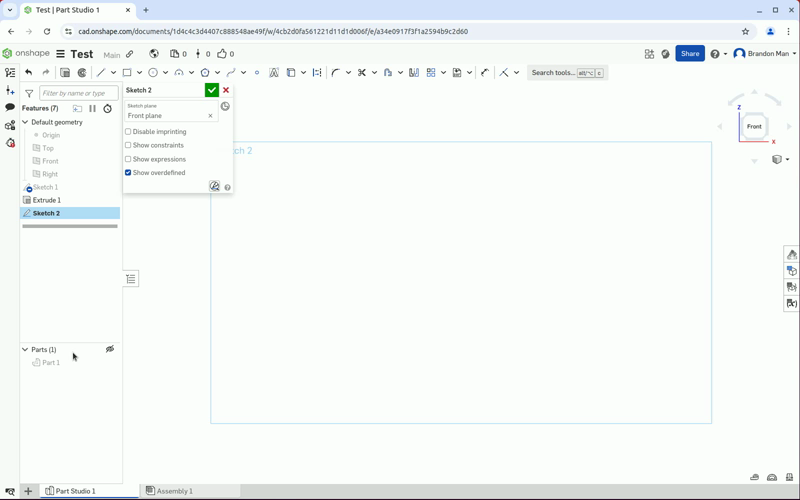
key(c)
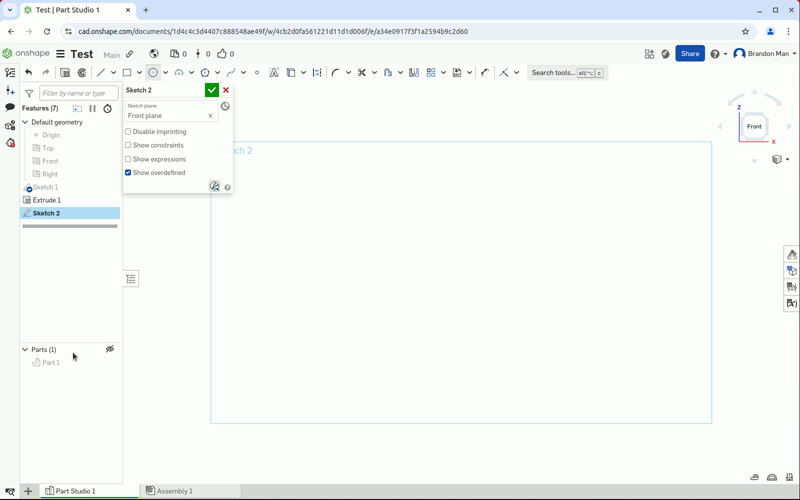
key_down(shift)
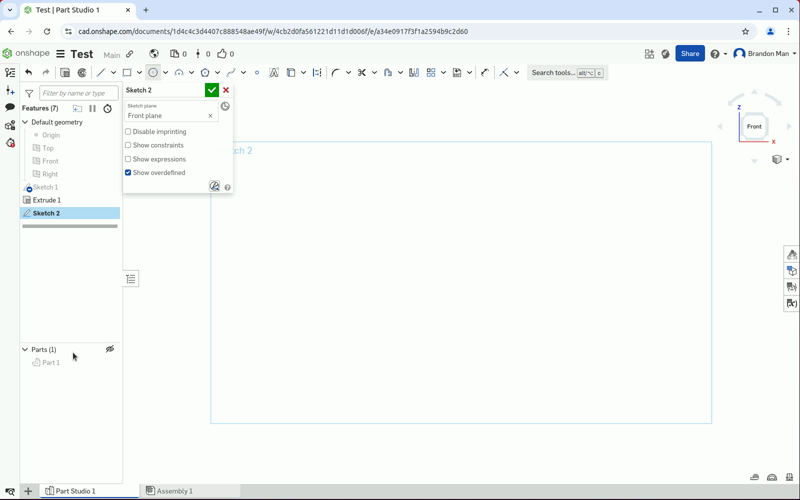
mouse_move(531, 282)
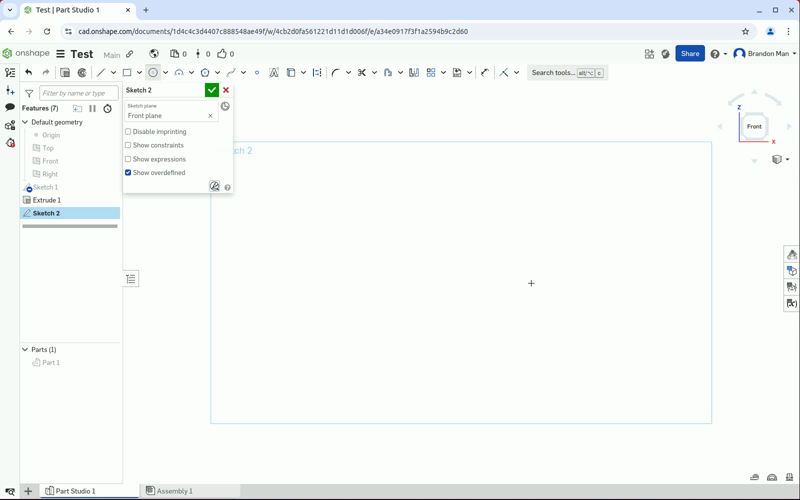
click(531, 282)
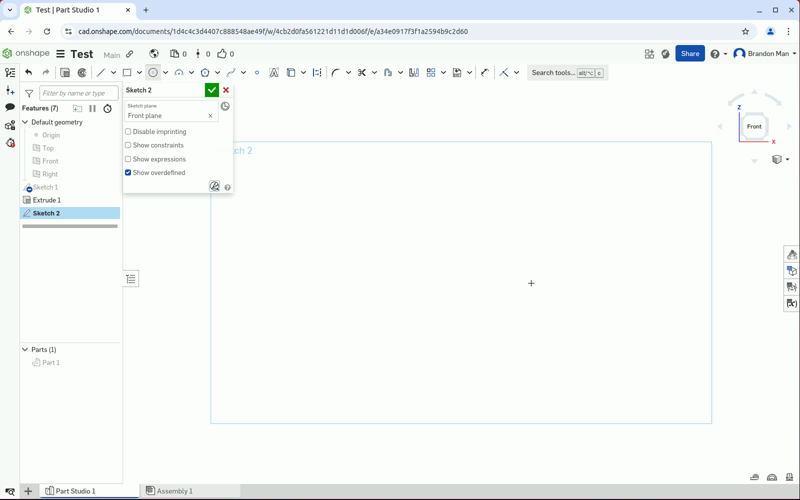
key_up(shift)
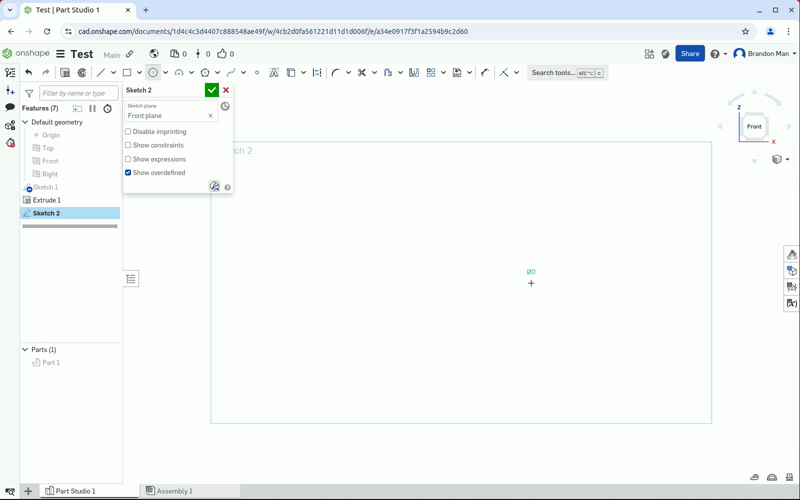
mouse_move(573, 282)
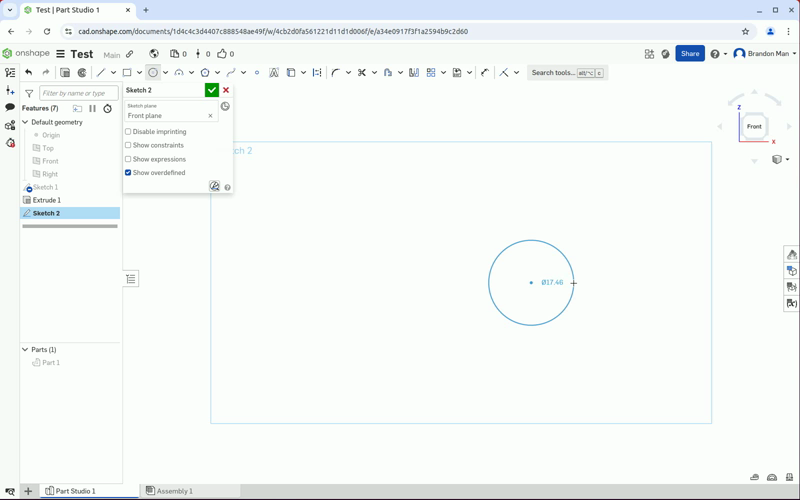
click(573, 282)
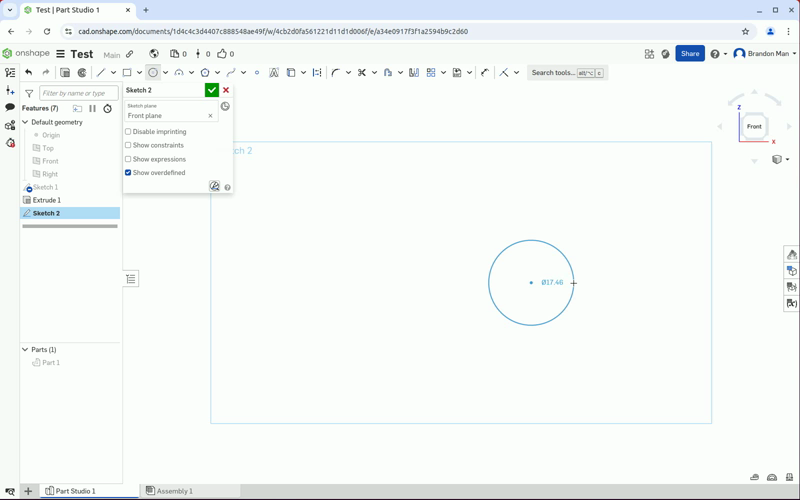
key(esc)
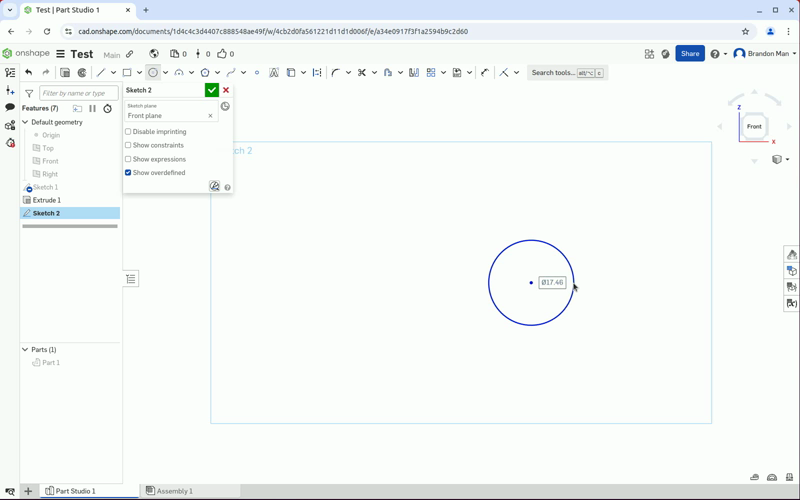
key(c)
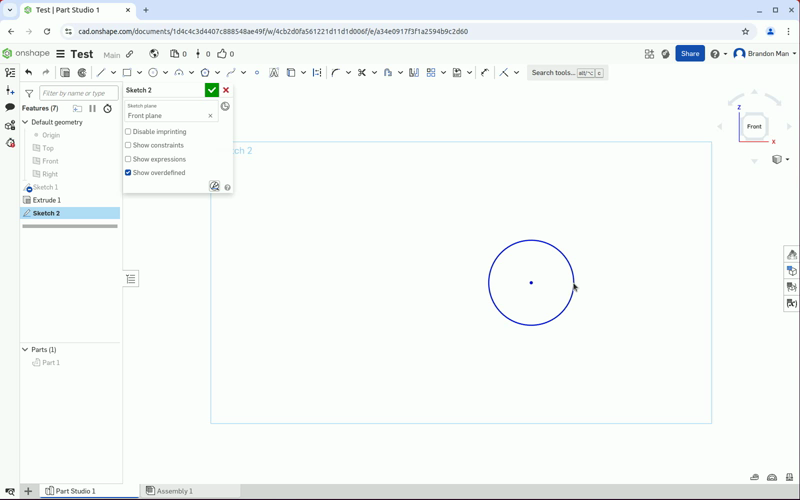
key_down(shift)
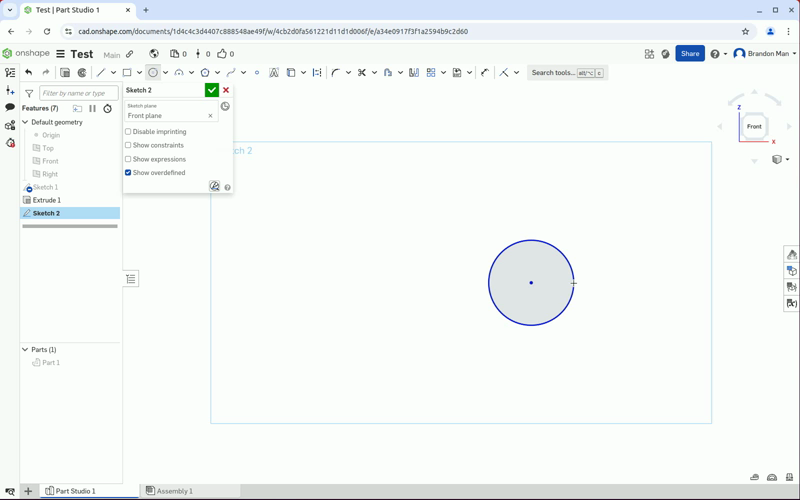
mouse_move(531, 282)
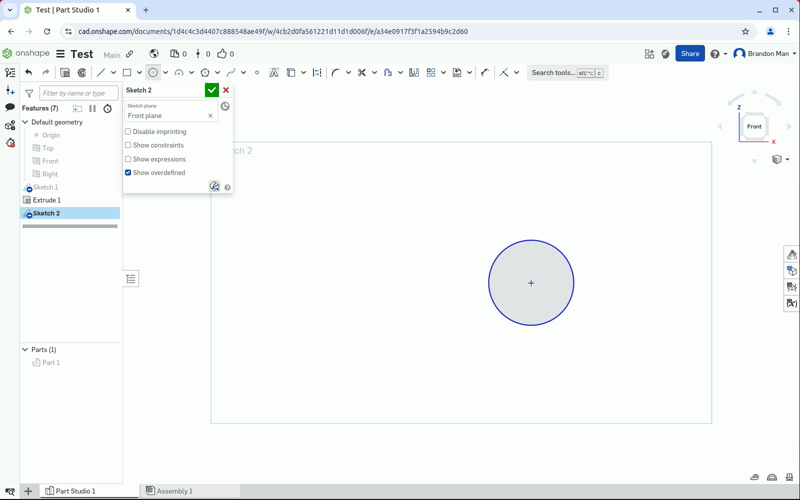
click(531, 282)
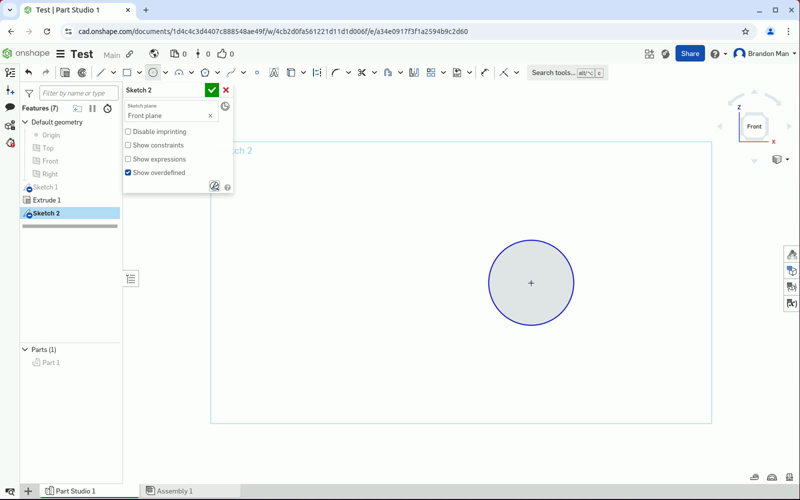
key_up(shift)
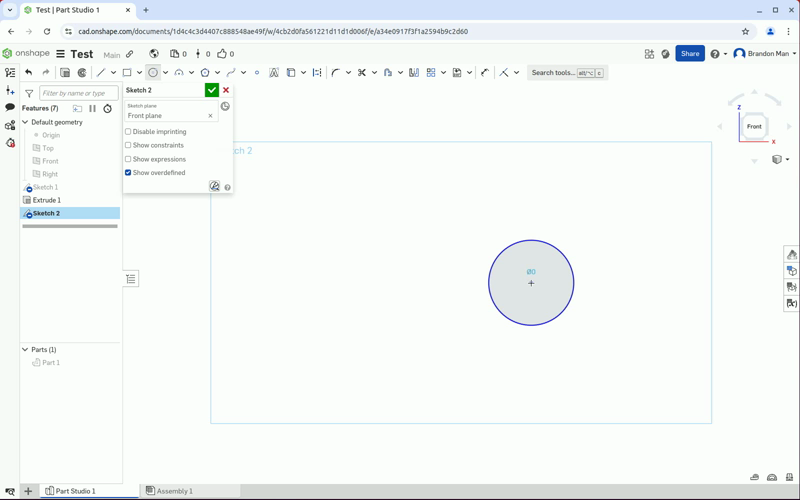
mouse_move(567, 282)
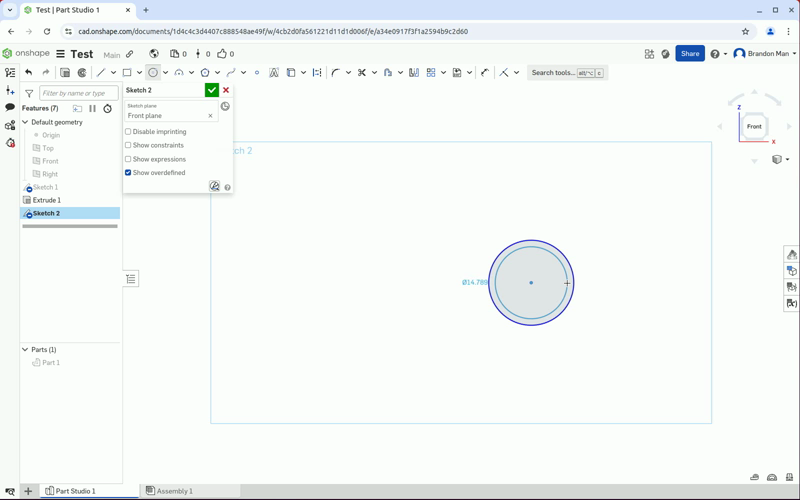
click(567, 282)
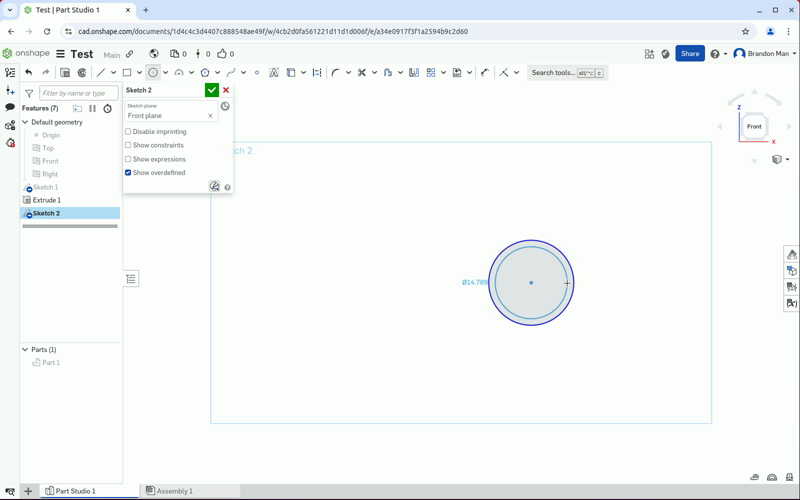
key(esc)
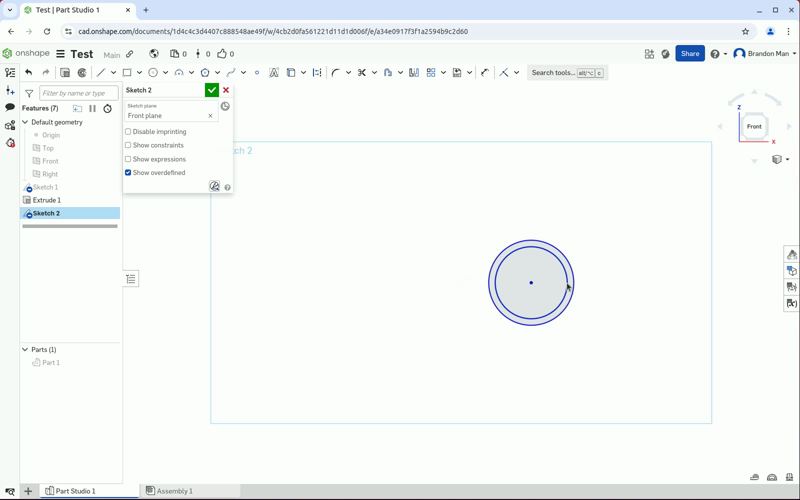
mouse_move(499, 304)
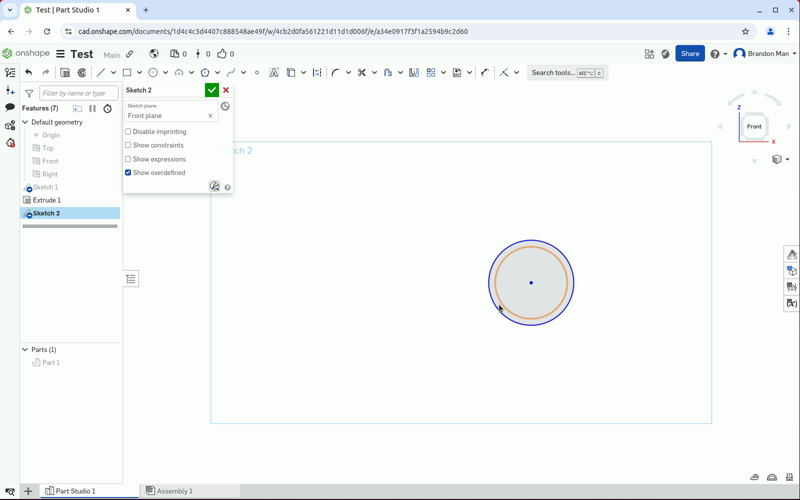
scroll(6)
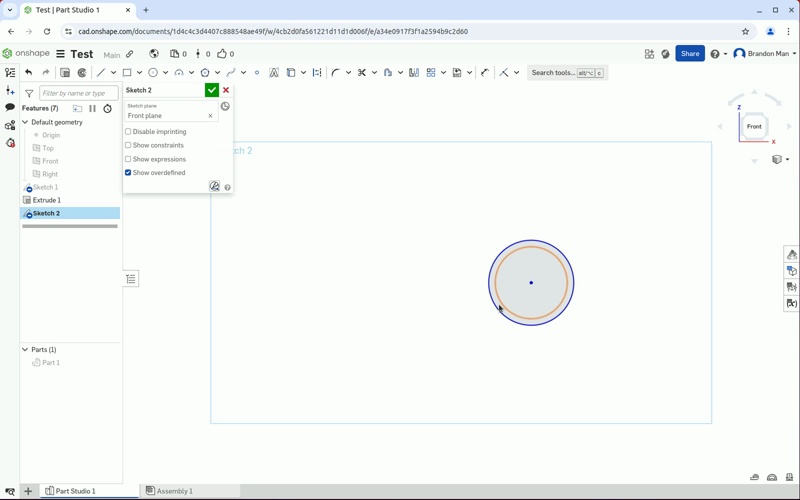
scroll(6)
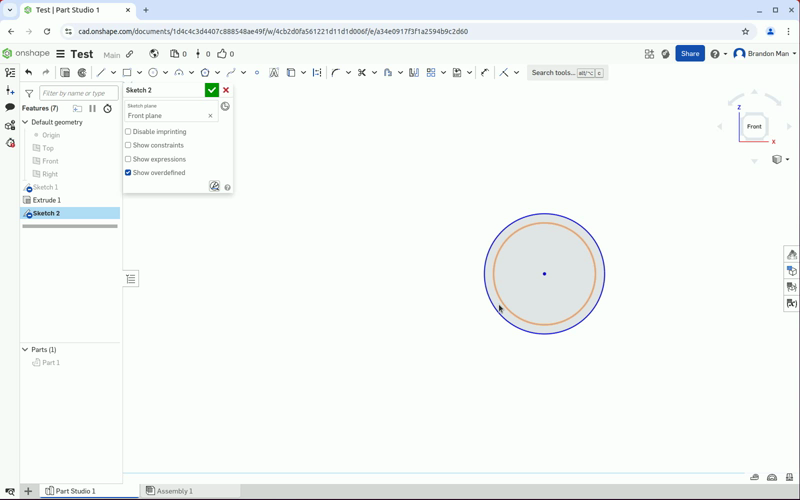
scroll(6)
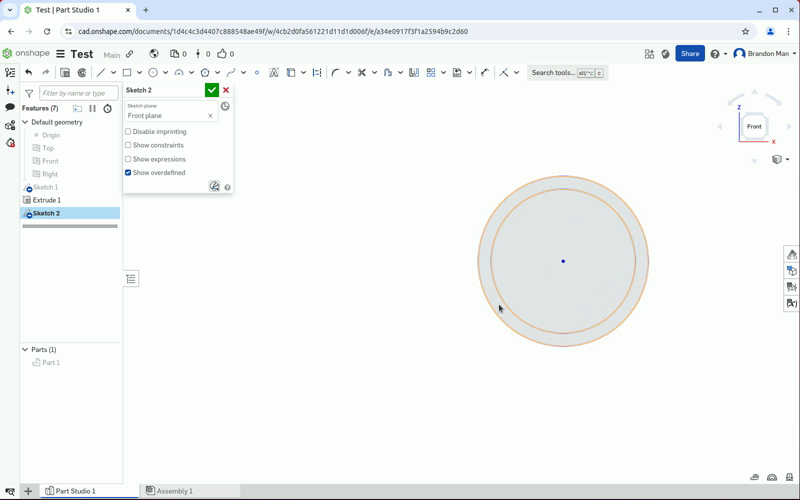
scroll(6)
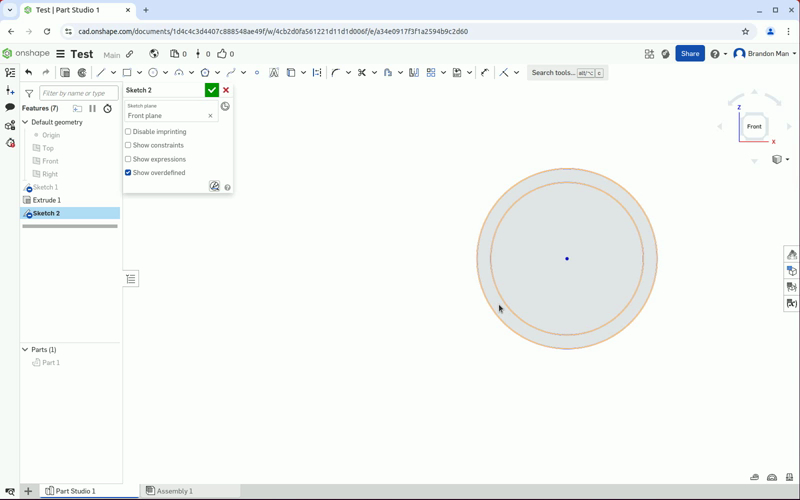
scroll(6)
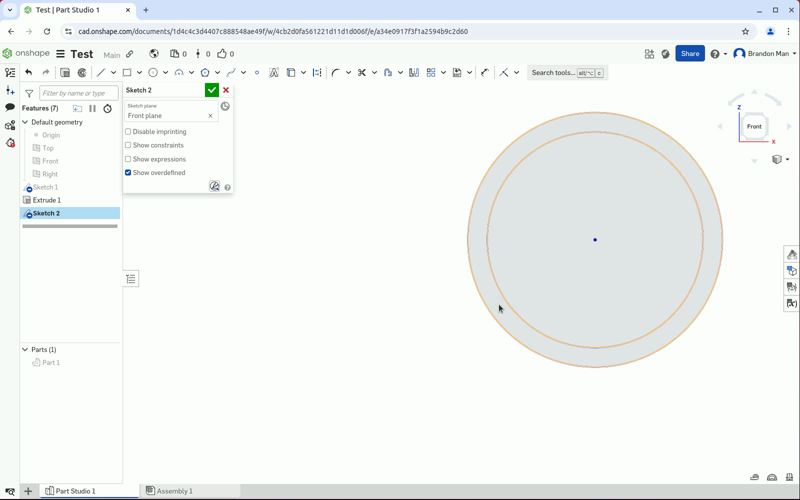
scroll(6)
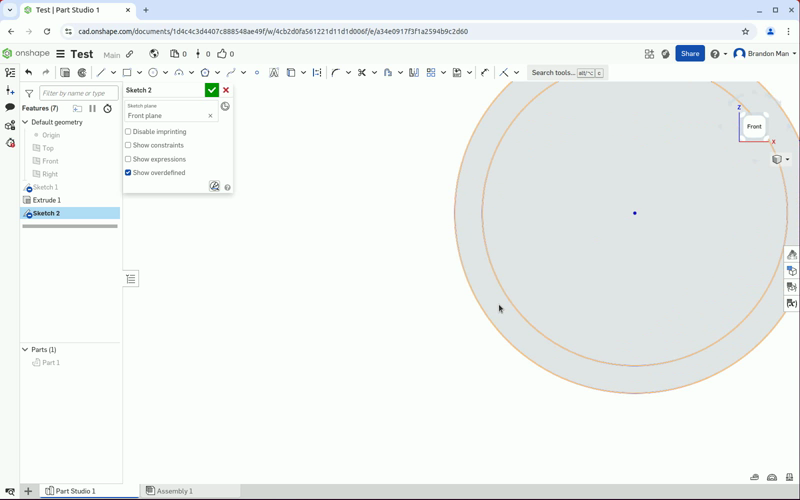
scroll(6)
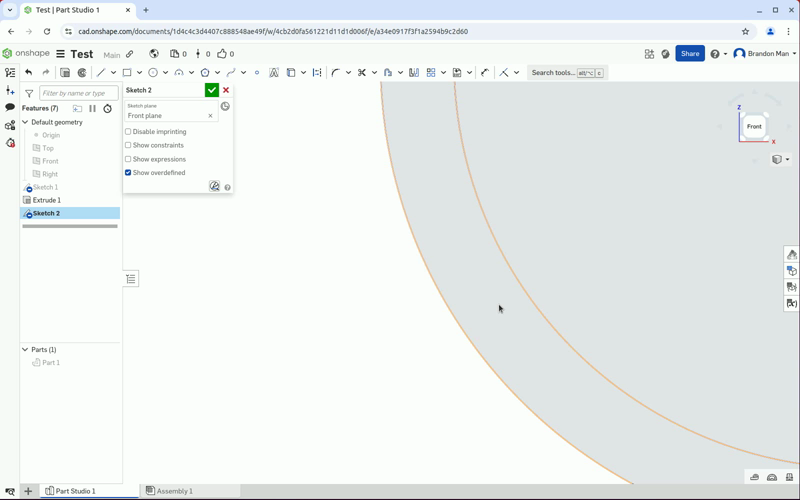
click(499, 304)
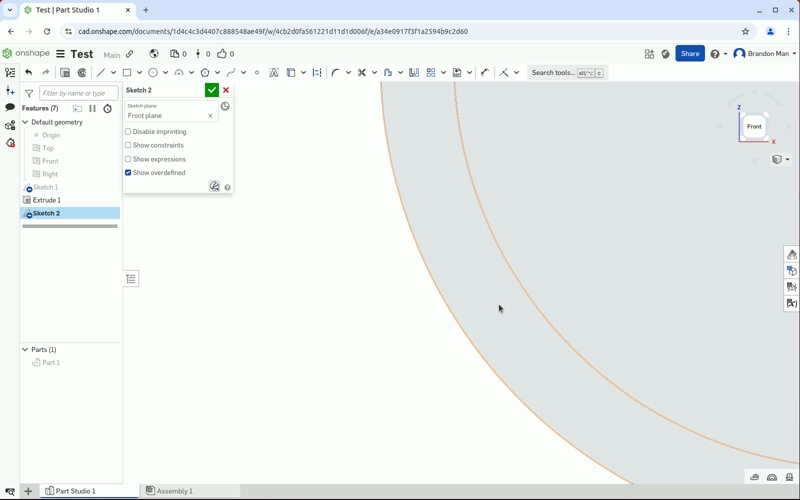
scroll(-6)
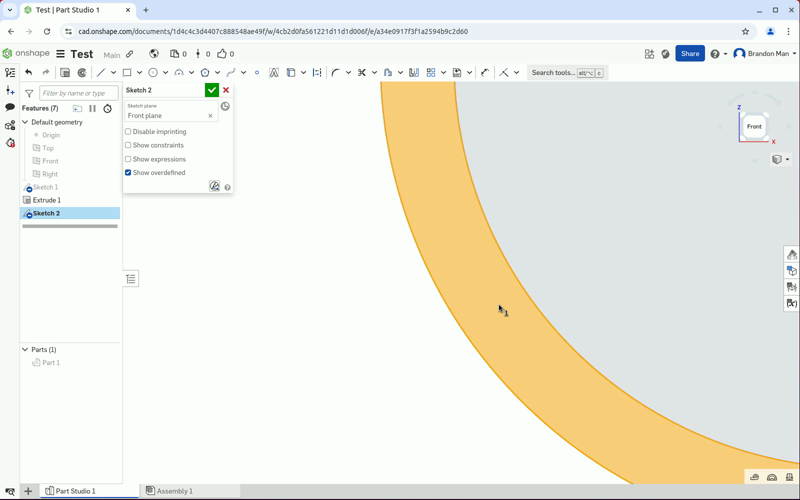
scroll(-6)
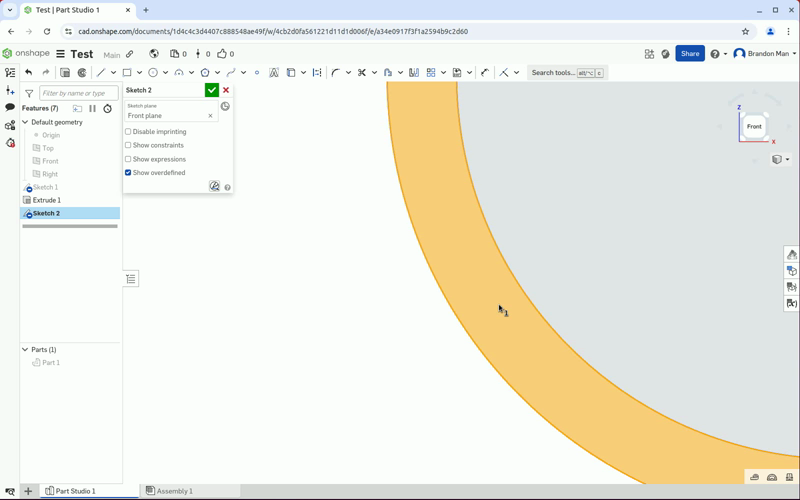
scroll(-6)
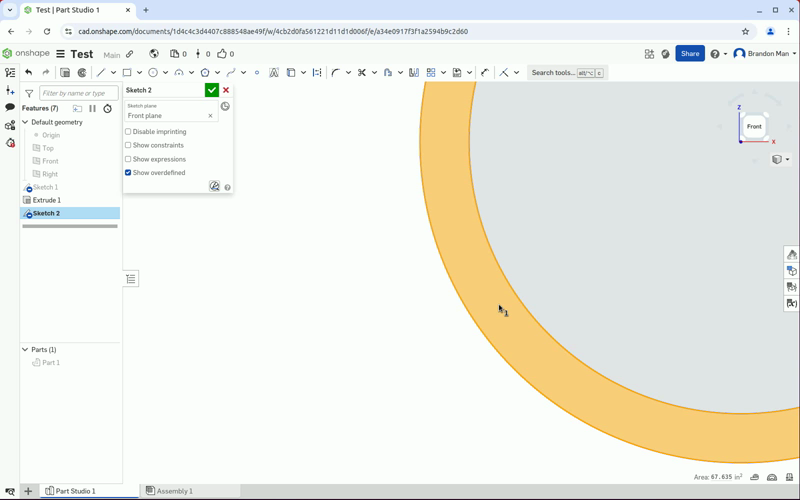
scroll(-6)
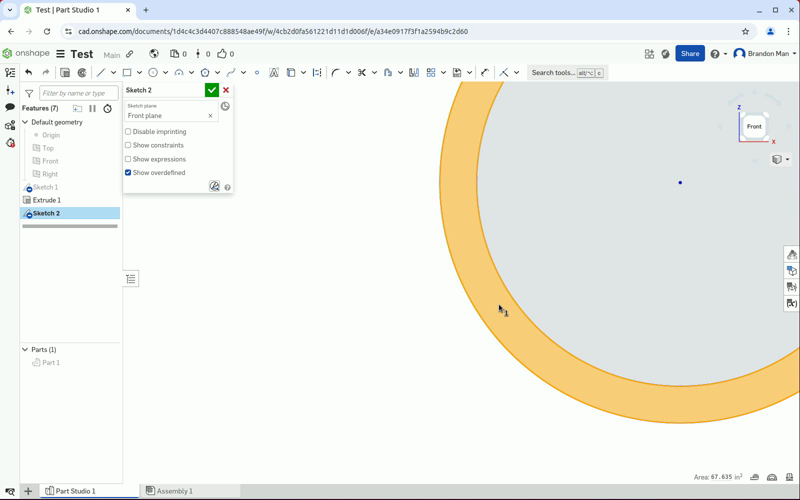
scroll(-6)
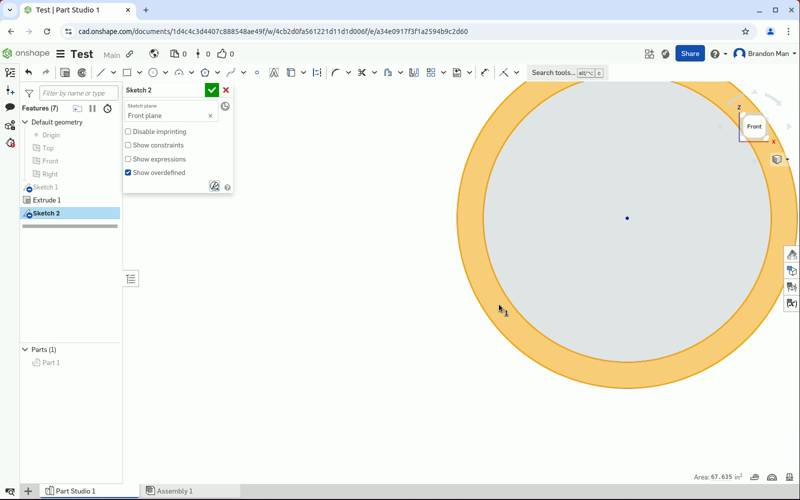
scroll(-6)
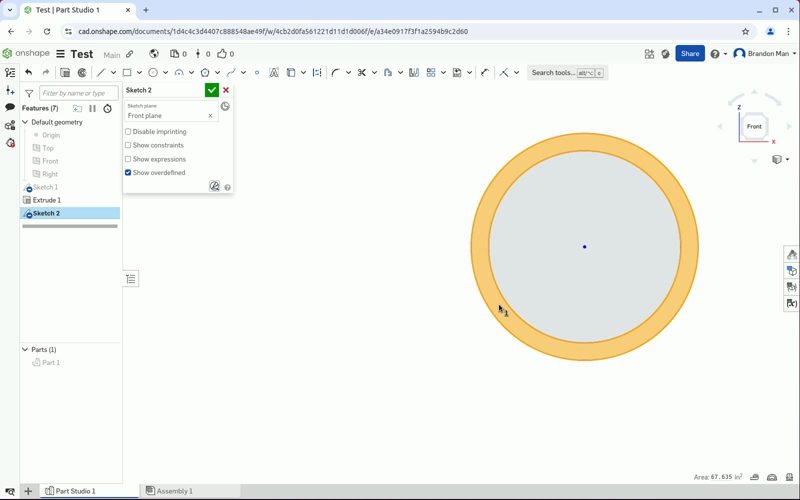
scroll(-6)
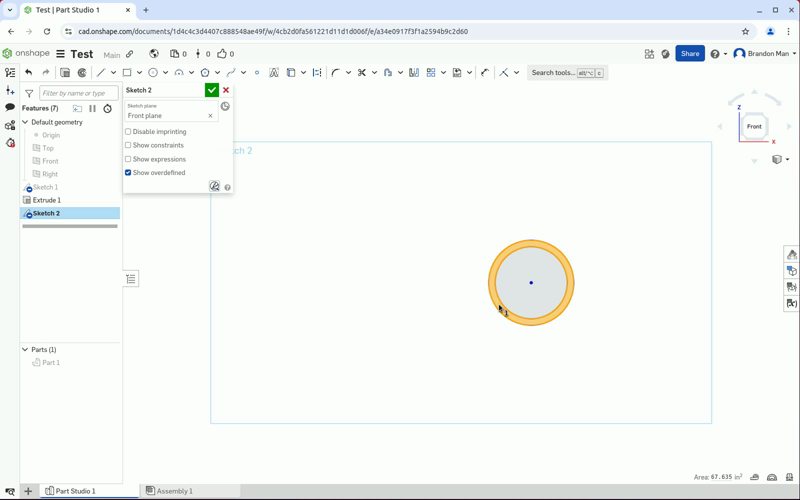
mouse_move(73, 352)
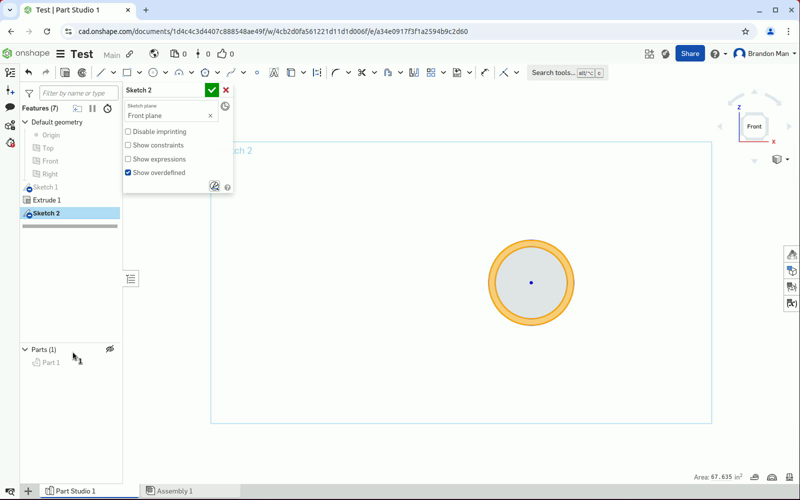
key(shift+y)
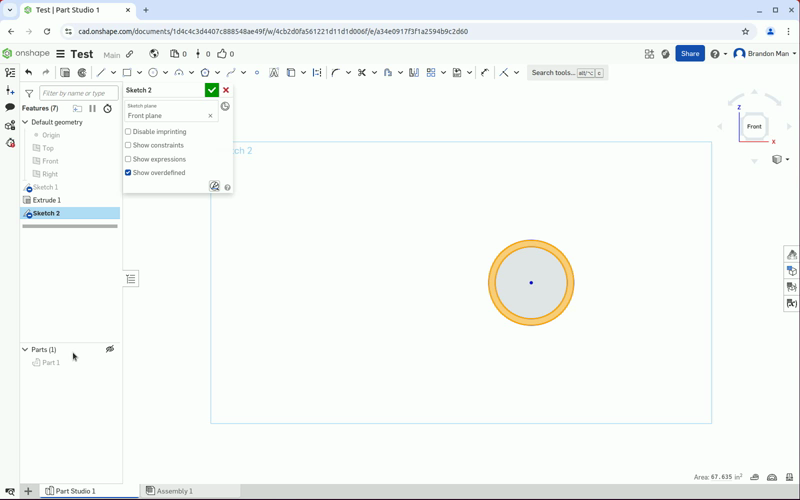
key(shift+e)
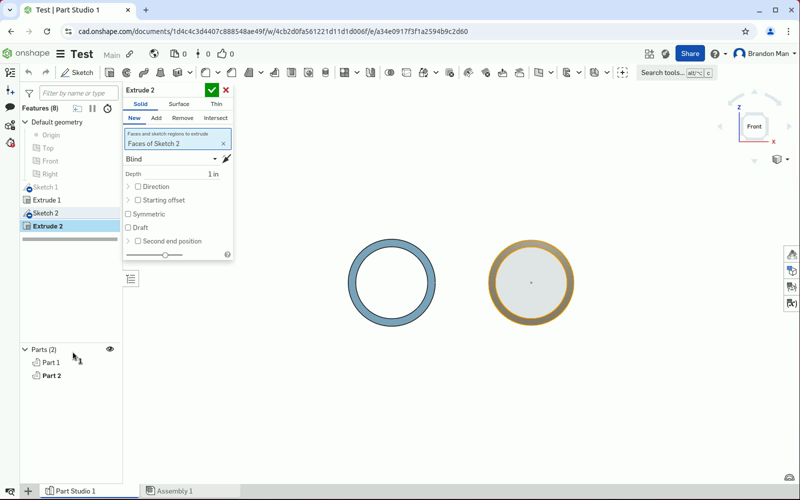
mouse_move(143, 106)
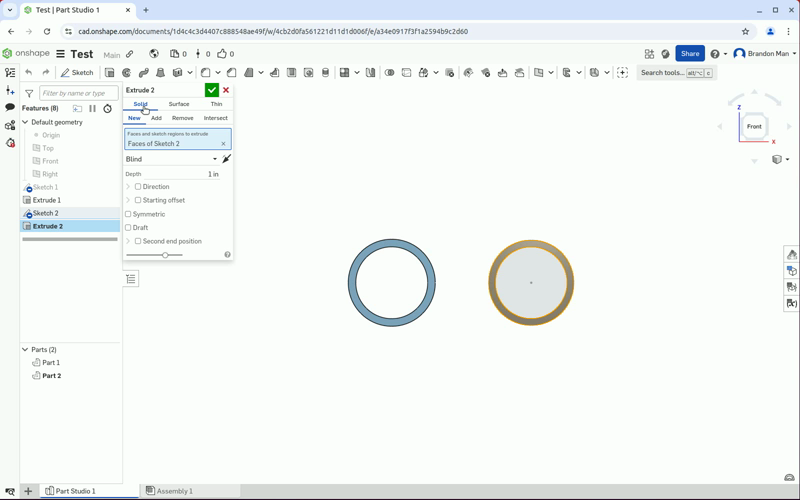
click(143, 106)
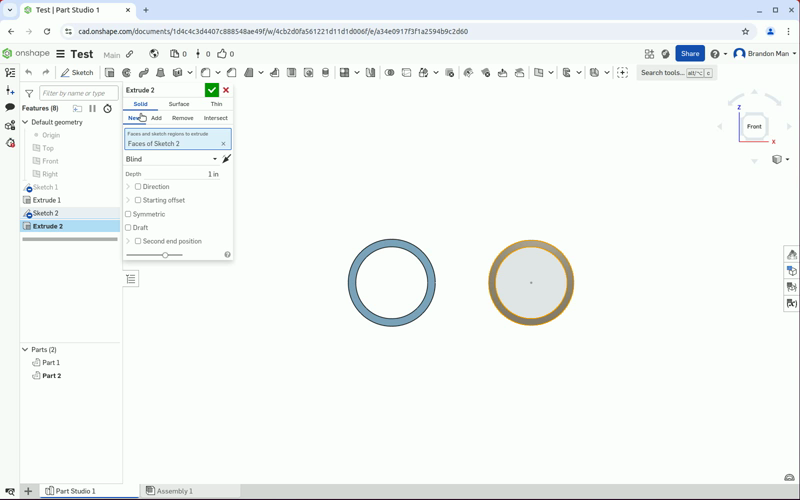
mouse_move(137, 120)
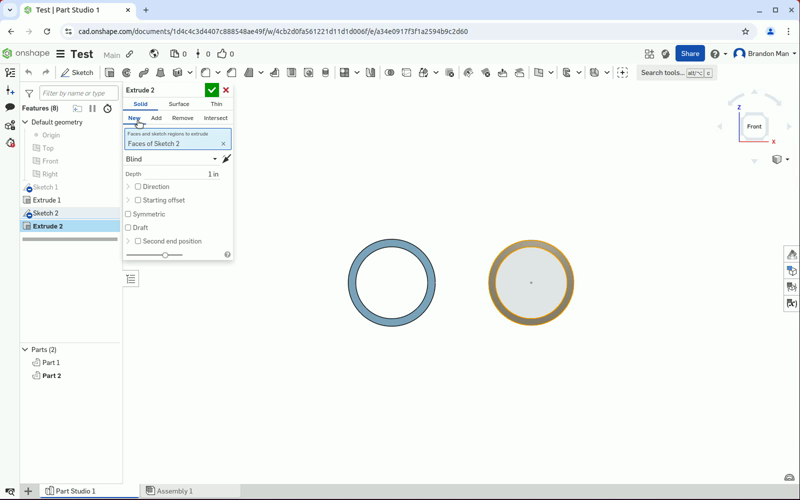
click(137, 120)
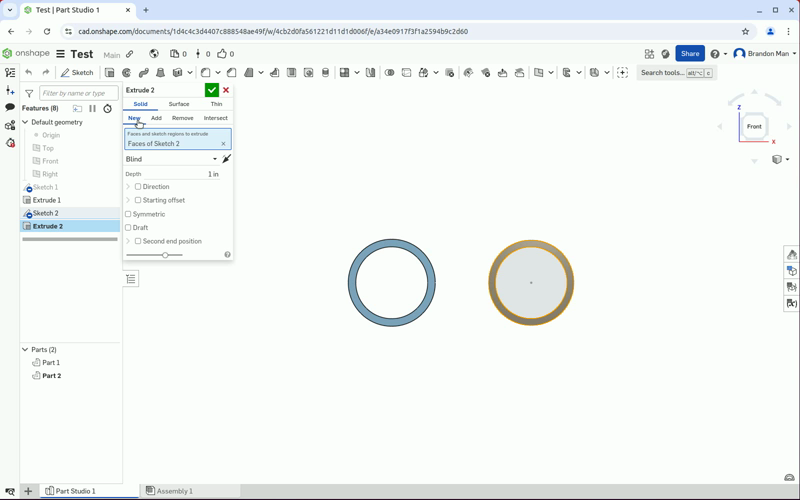
key(tab, 4)
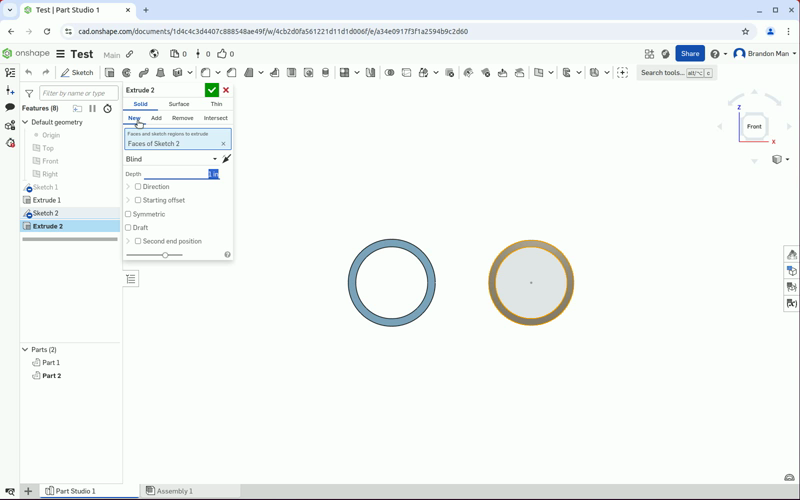
text(7.462)
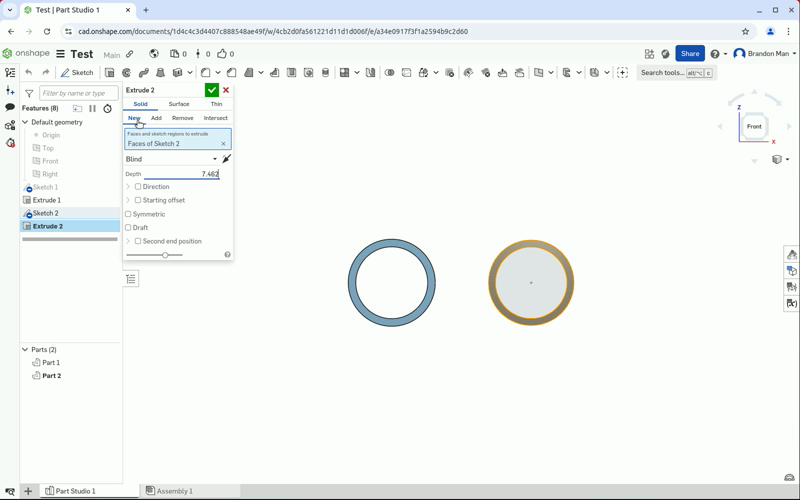
key(enter)
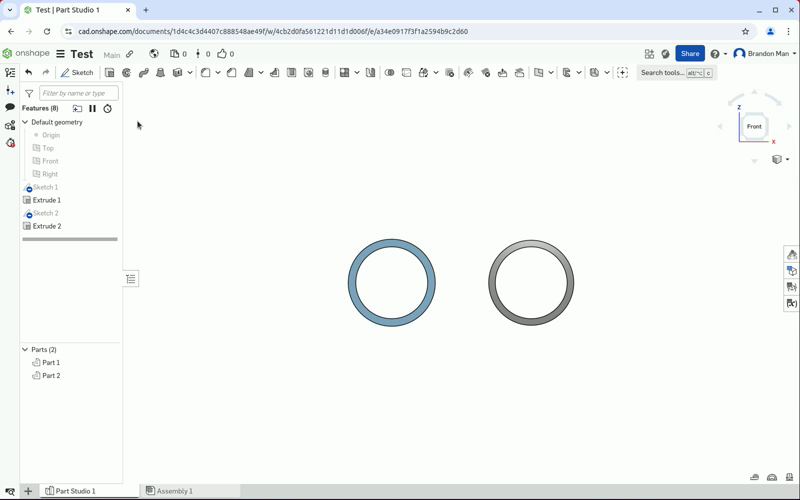
key(shift+h)
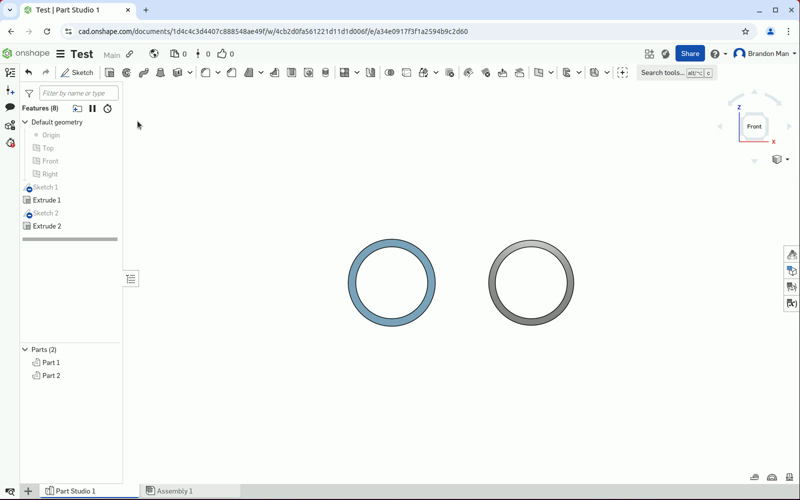
key(shift+h)
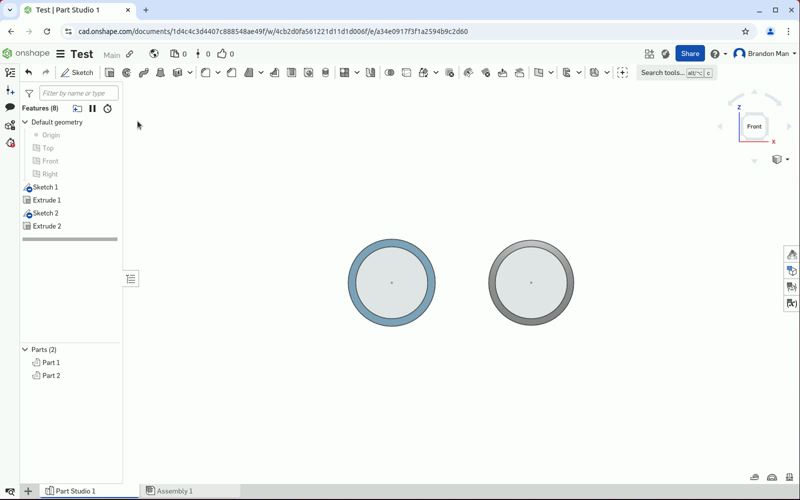
key(shift+7)
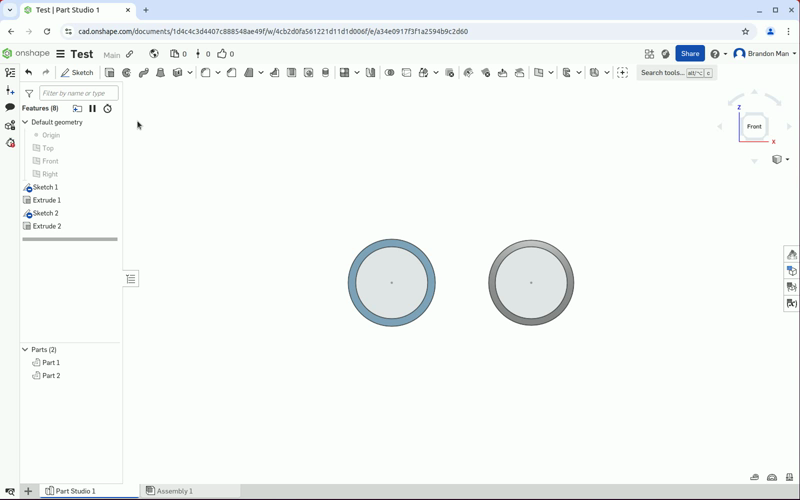
key(left, 2)
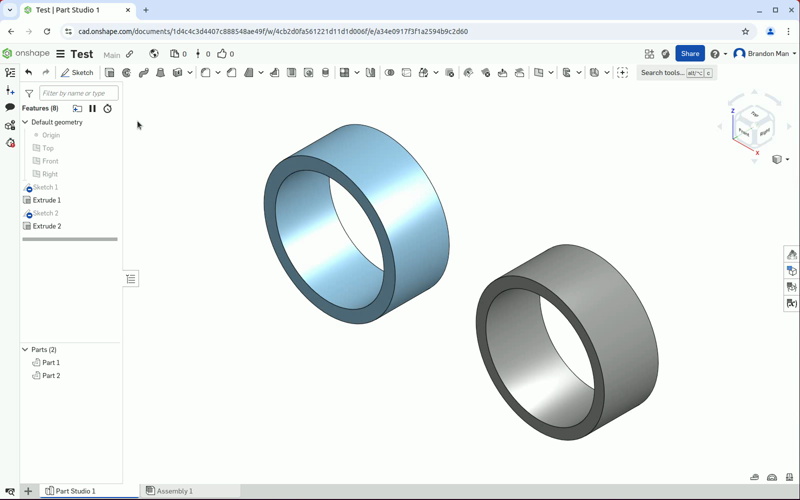
key(down, 2)
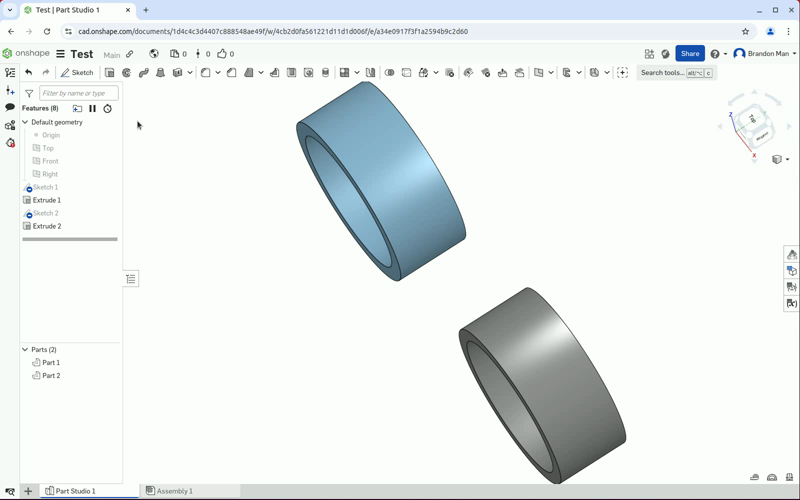
key(up, 2)
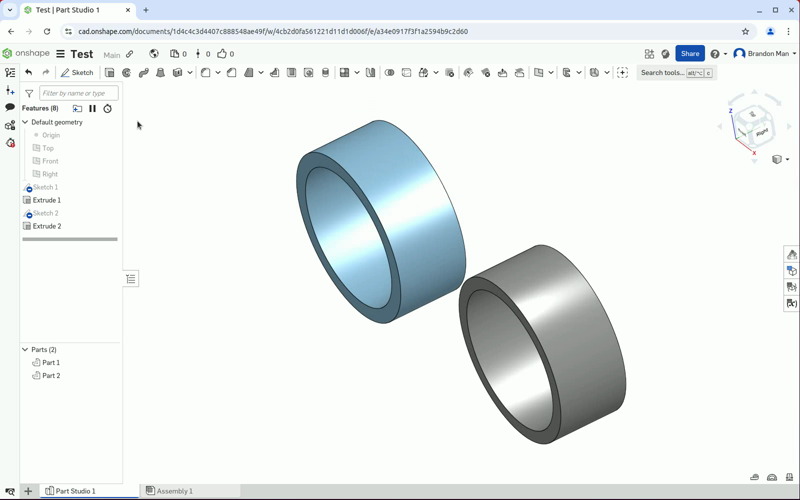
key(right, 2)
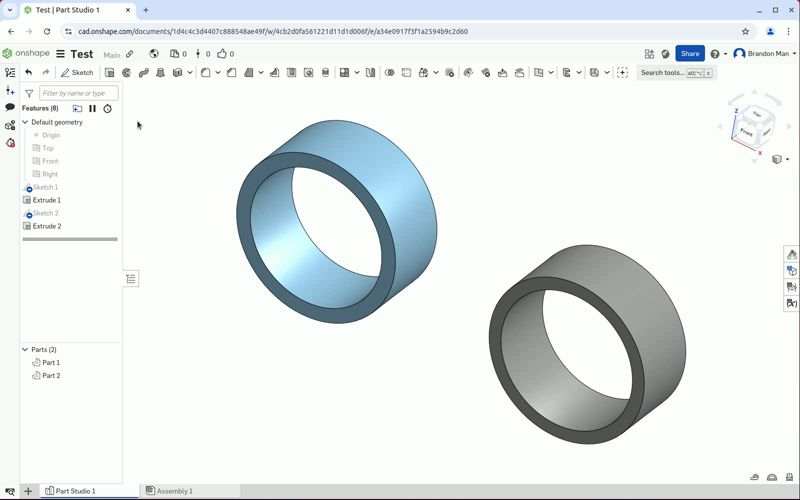
mouse_move(73, 189)
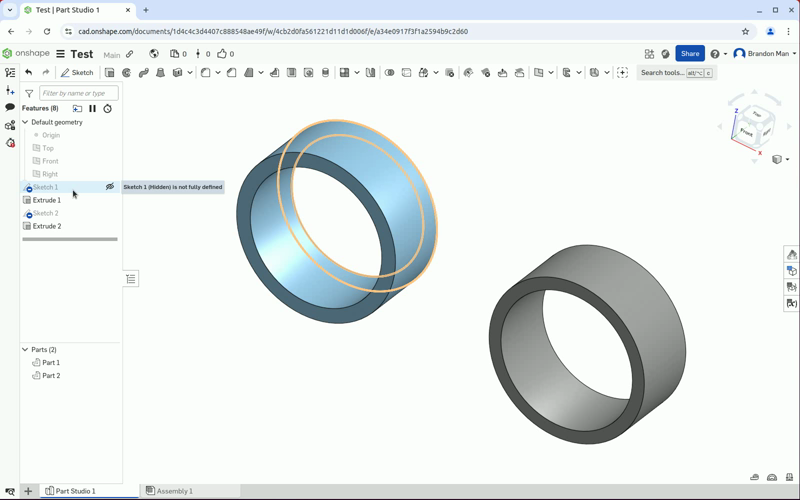
click(73, 189)